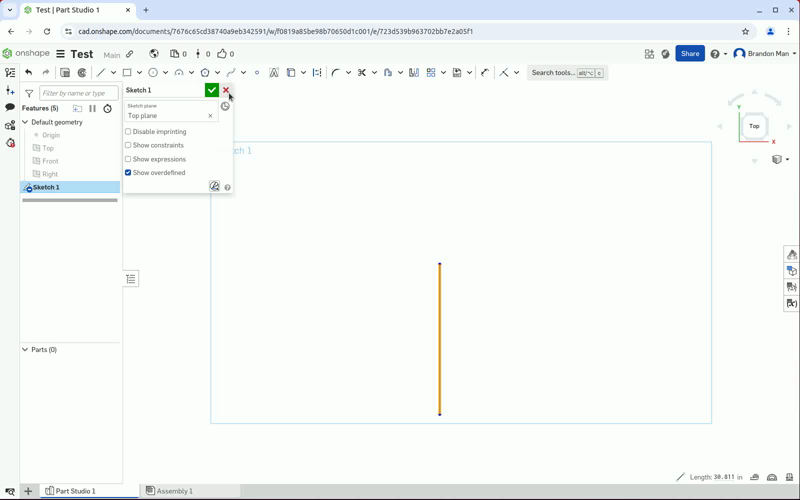
key(shift+h)
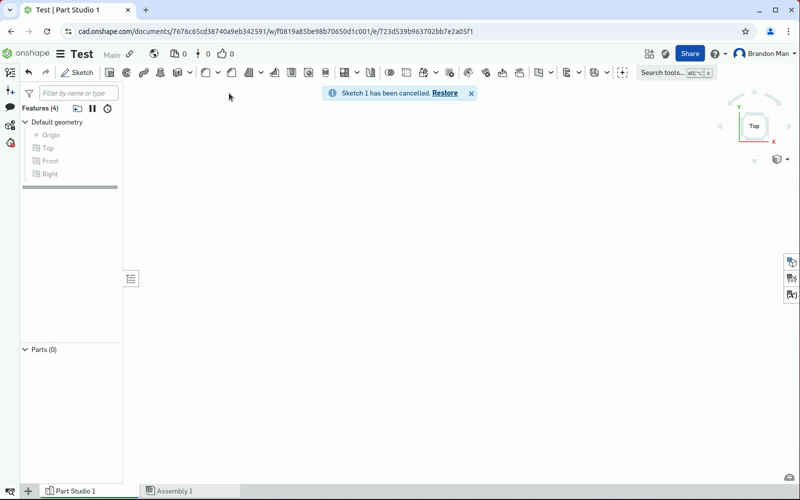
mouse_move(73, 352)
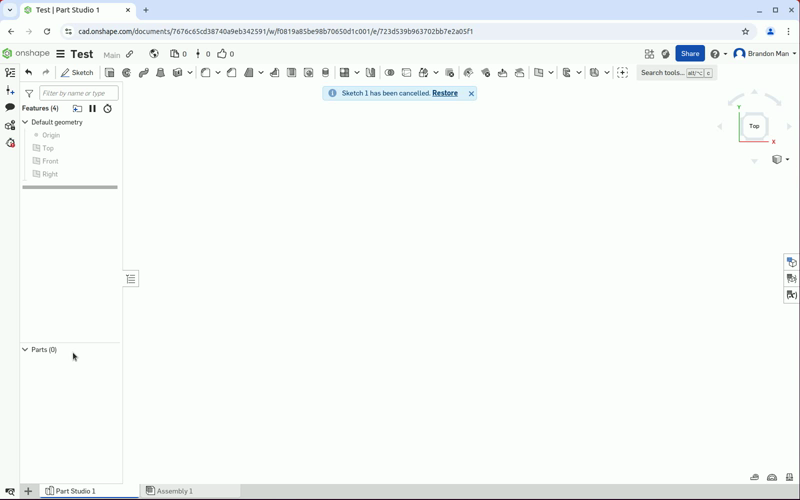
key(y)
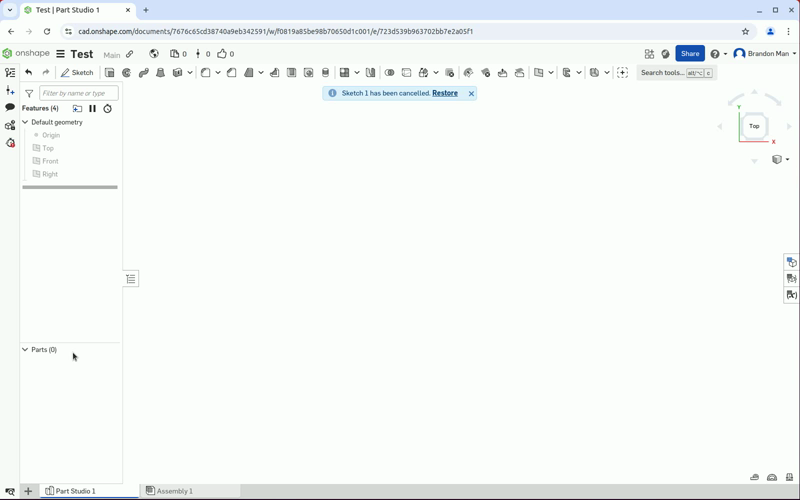
key(shift+p)
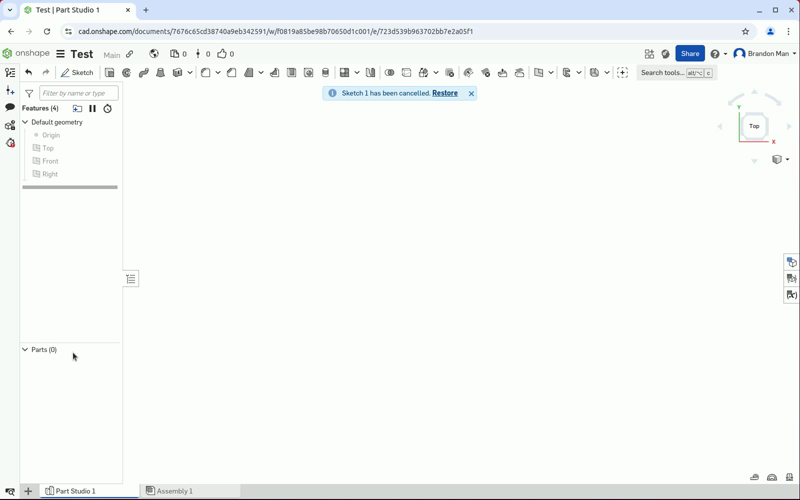
key(space)
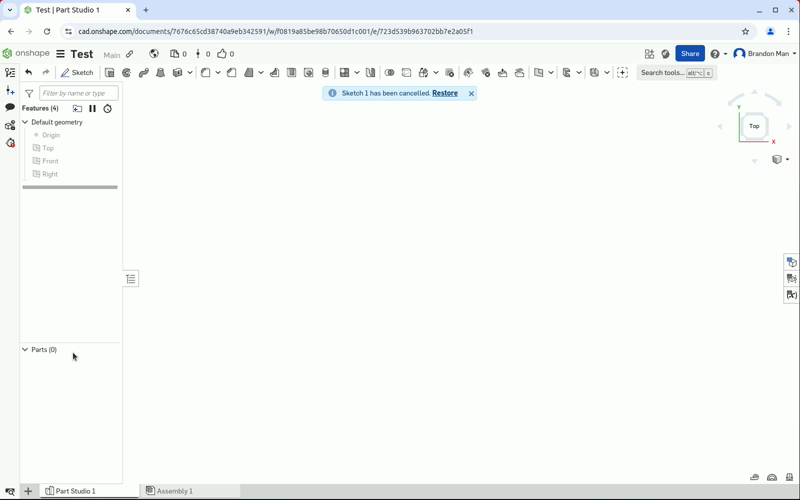
key_down(shift)
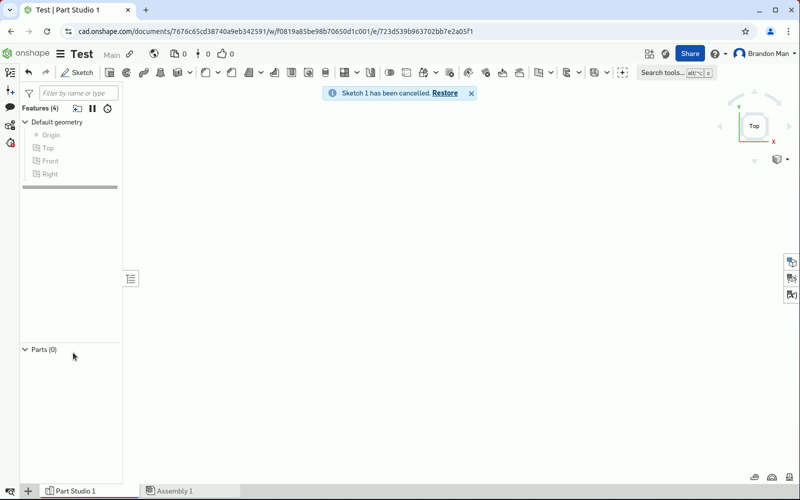
key(up)
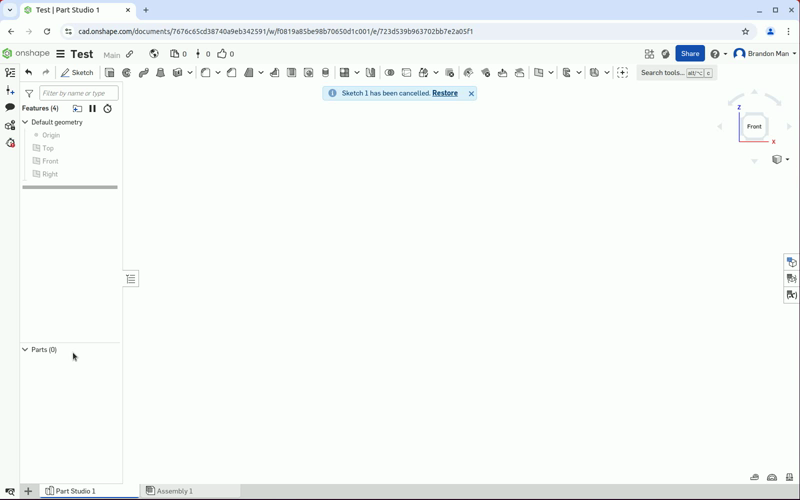
key_up(shift)
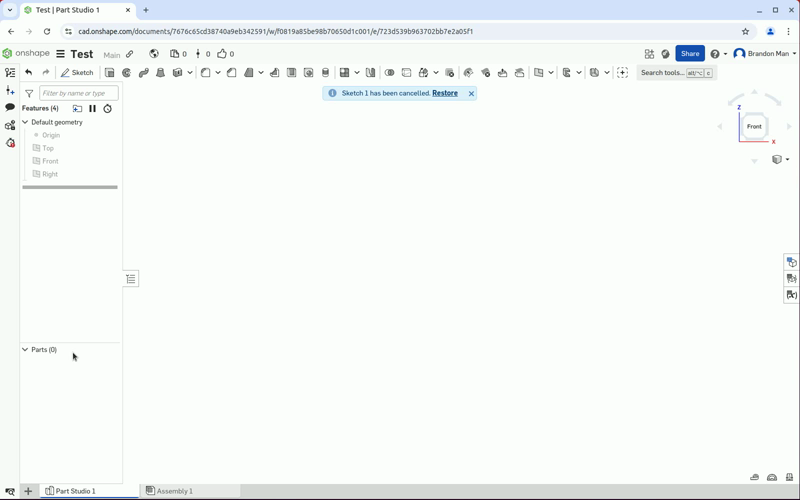
mouse_move(73, 352)
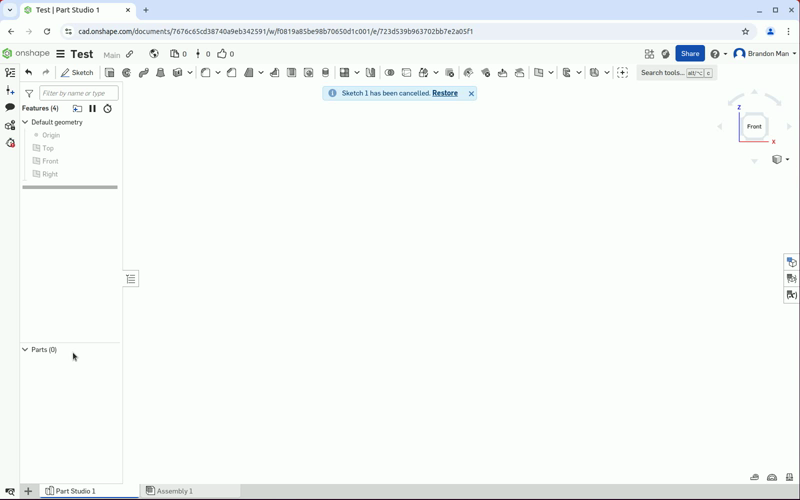
key(shift+y)
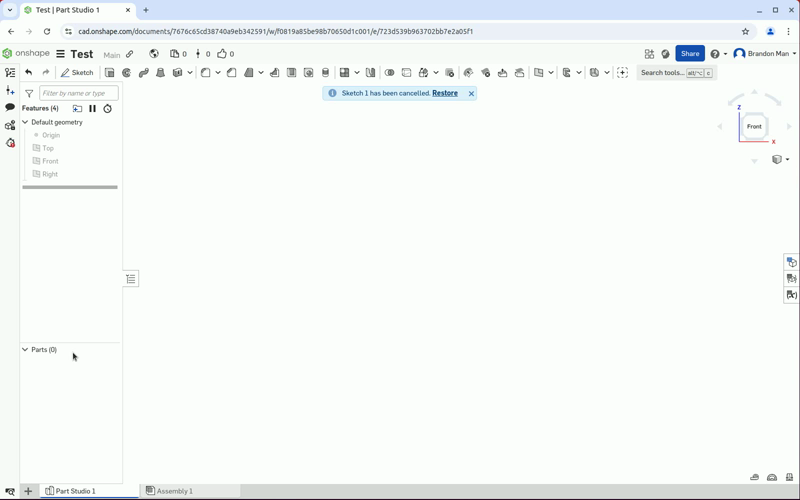
key(shift+s)
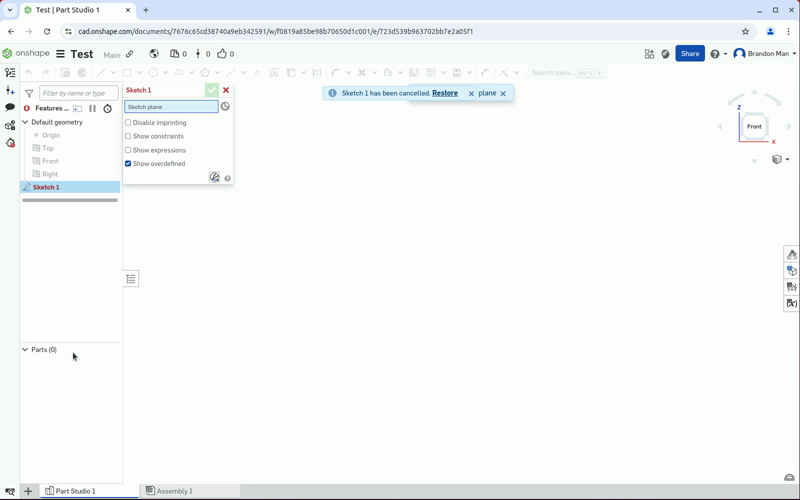
mouse_move(73, 163)
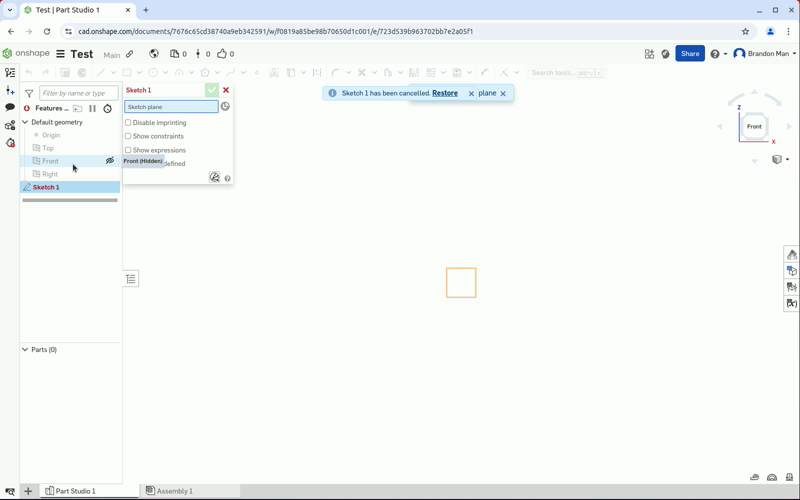
click(73, 163)
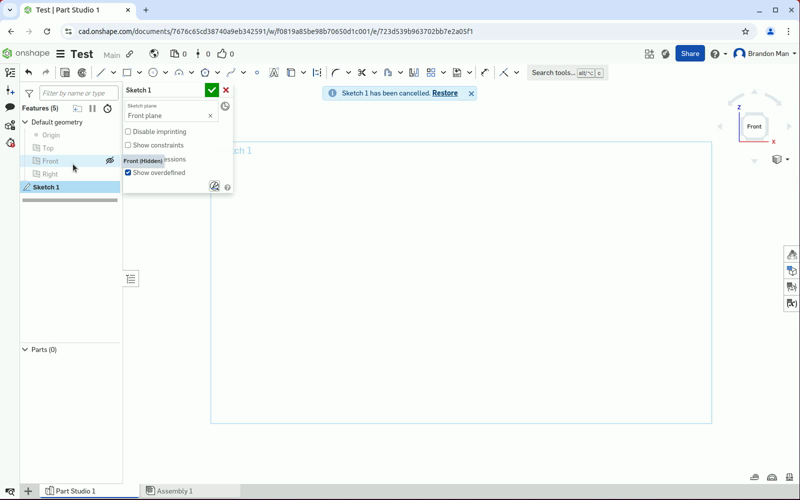
mouse_move(73, 352)
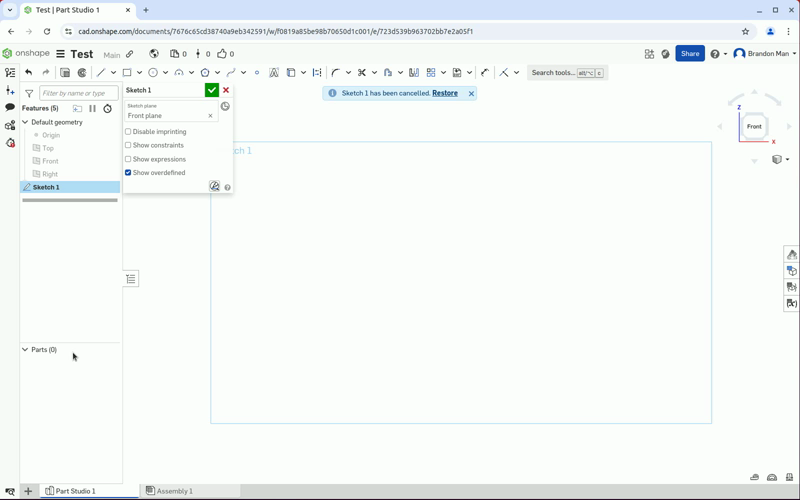
key(y)
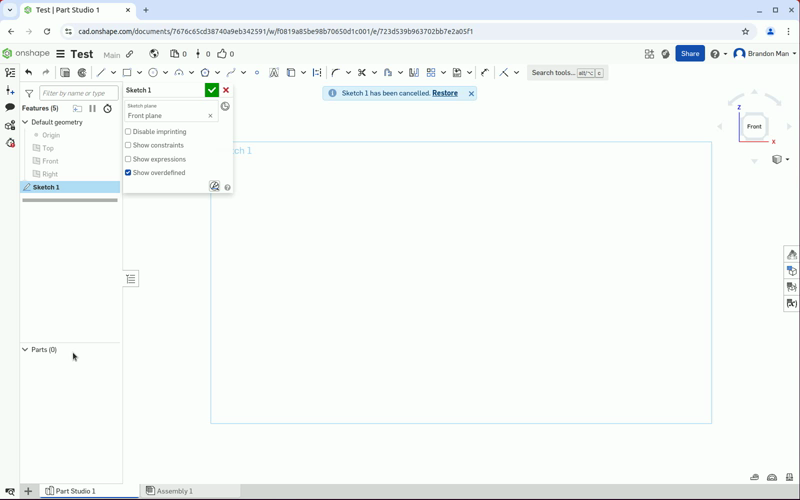
key(c)
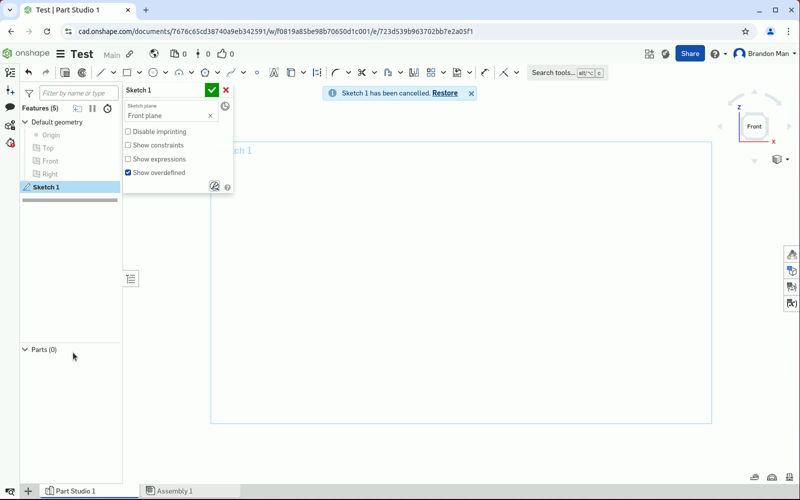
key_down(shift)
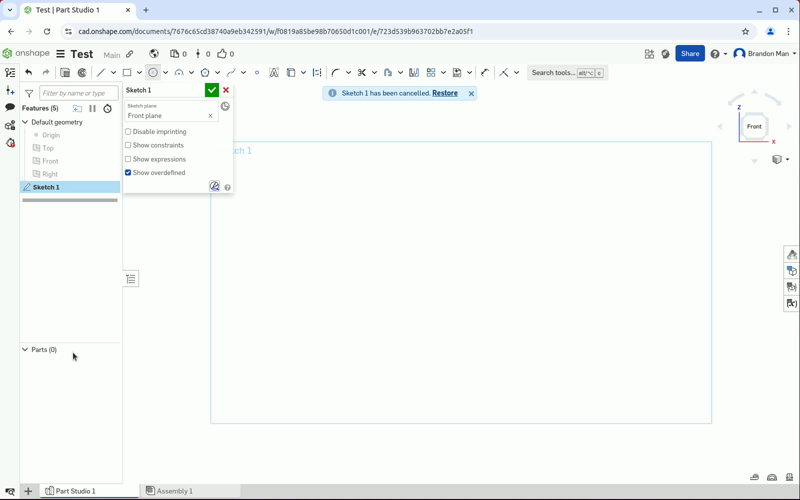
mouse_move(461, 282)
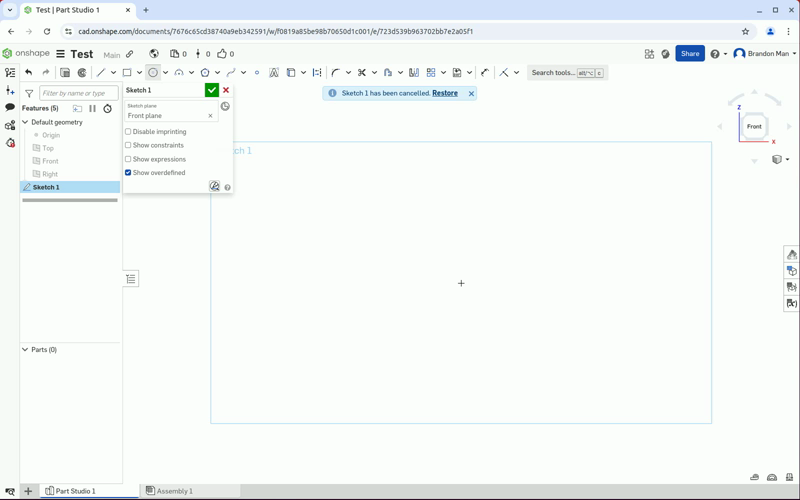
click(461, 282)
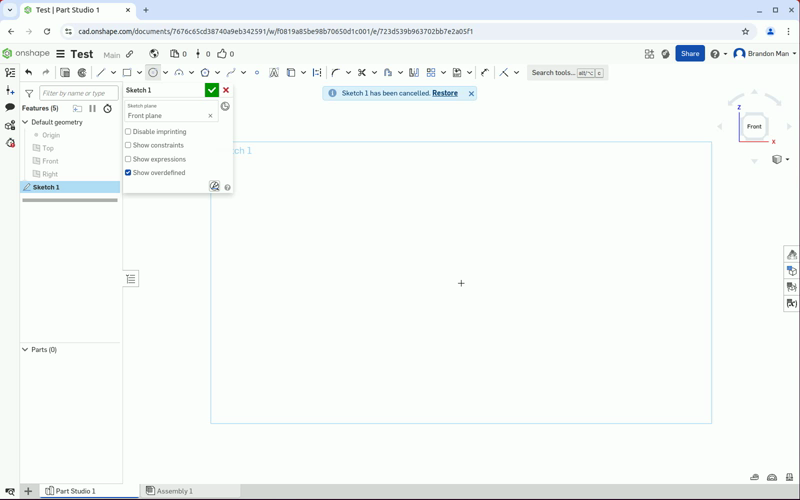
key_up(shift)
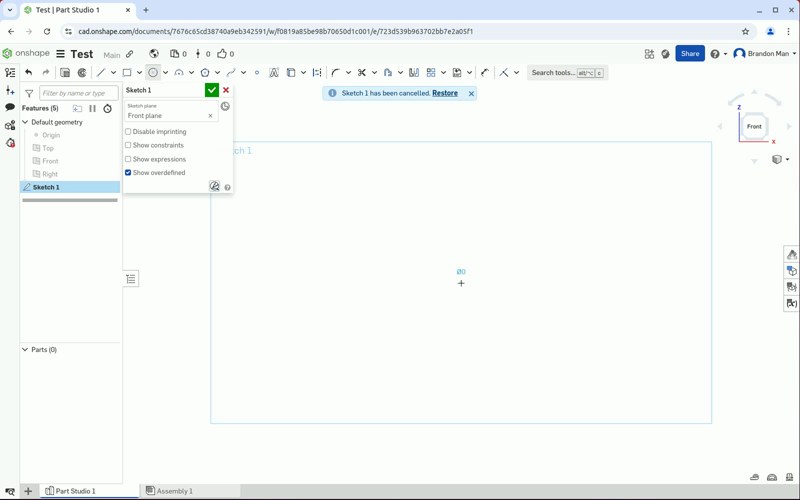
mouse_move(461, 282)
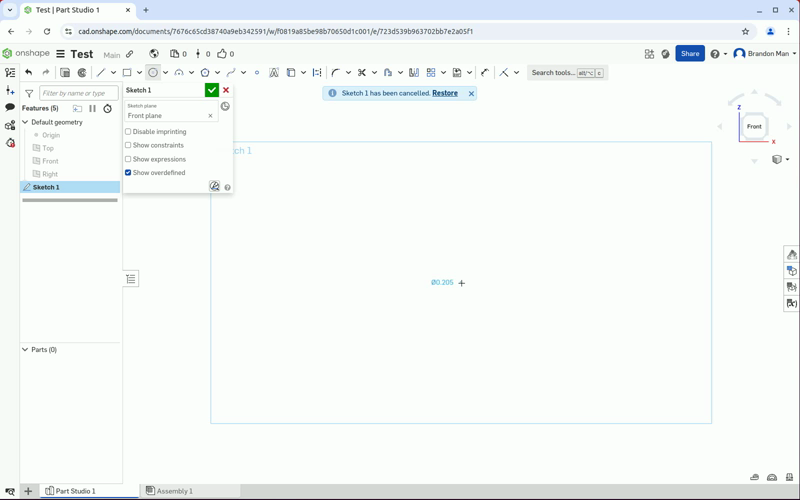
scroll(6)
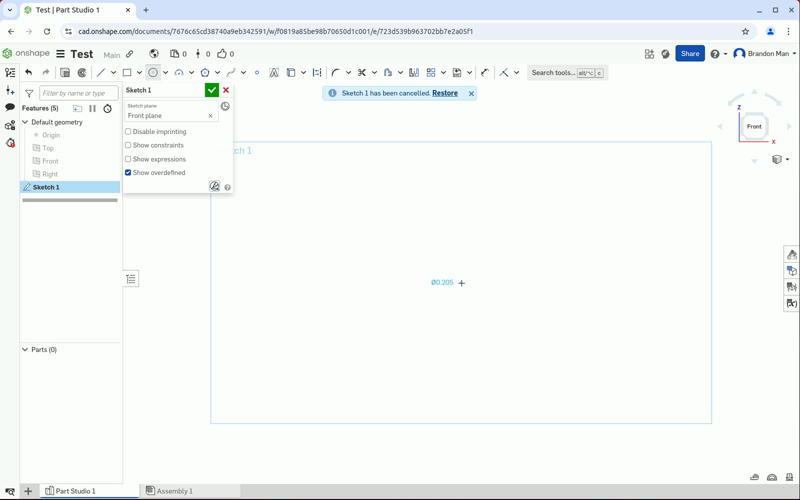
scroll(6)
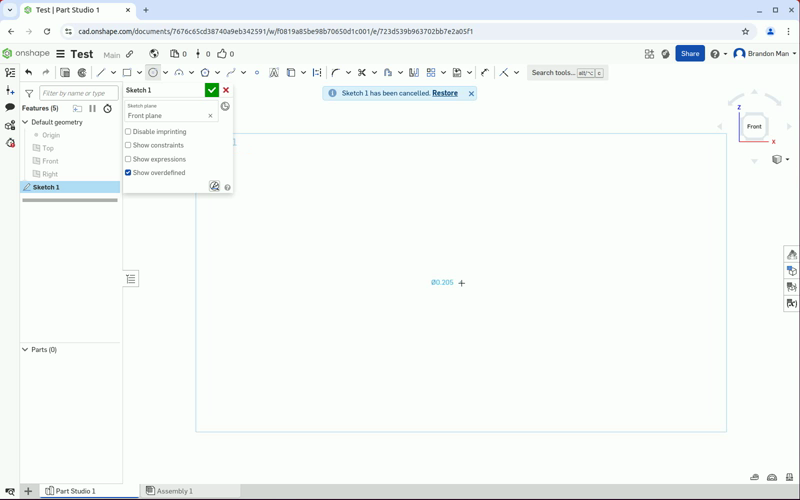
scroll(6)
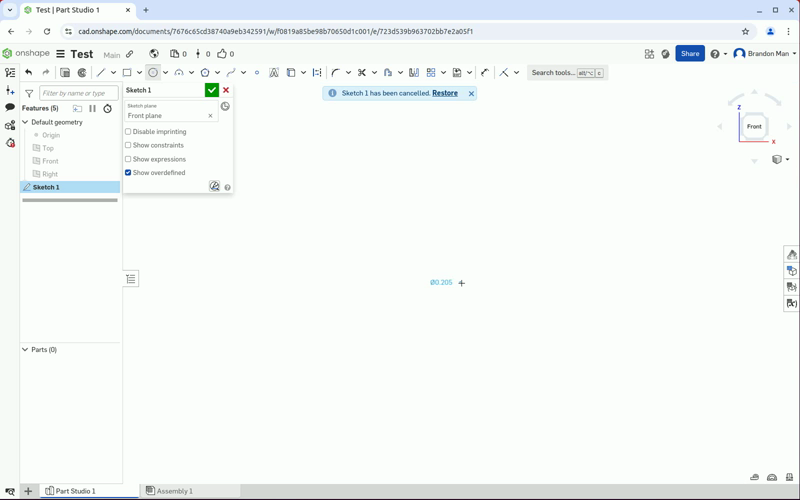
scroll(6)
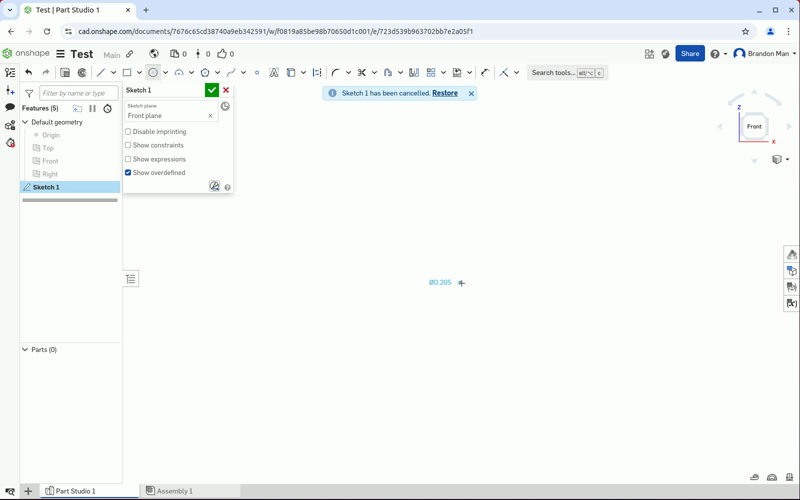
scroll(6)
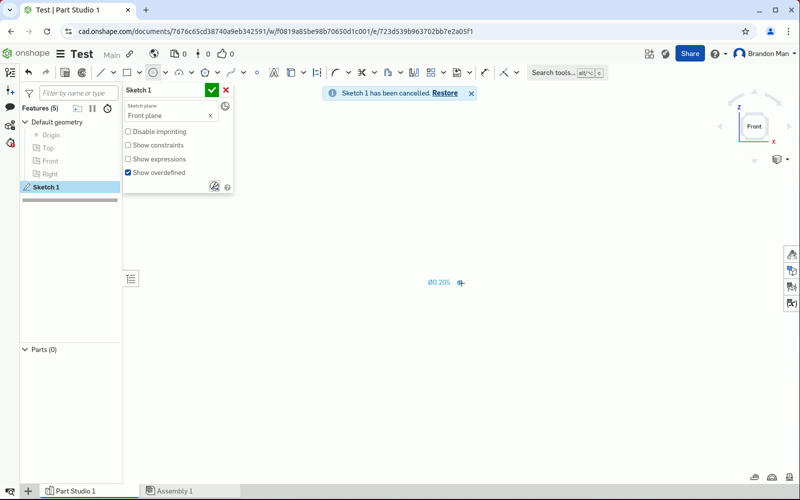
scroll(6)
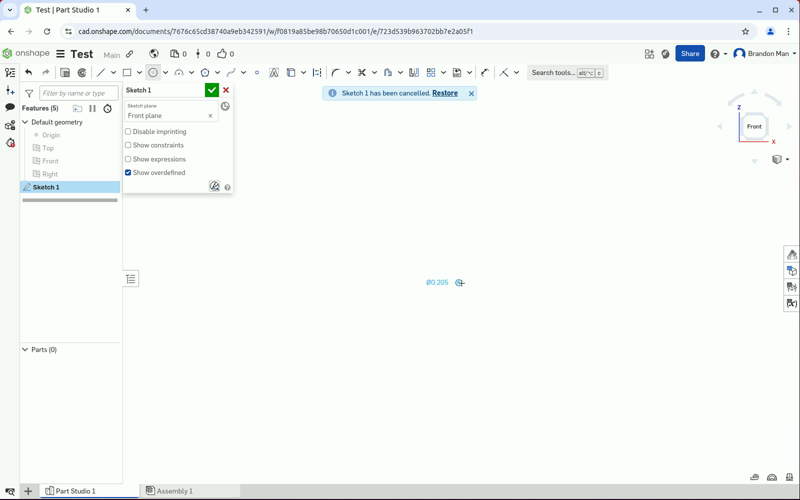
scroll(6)
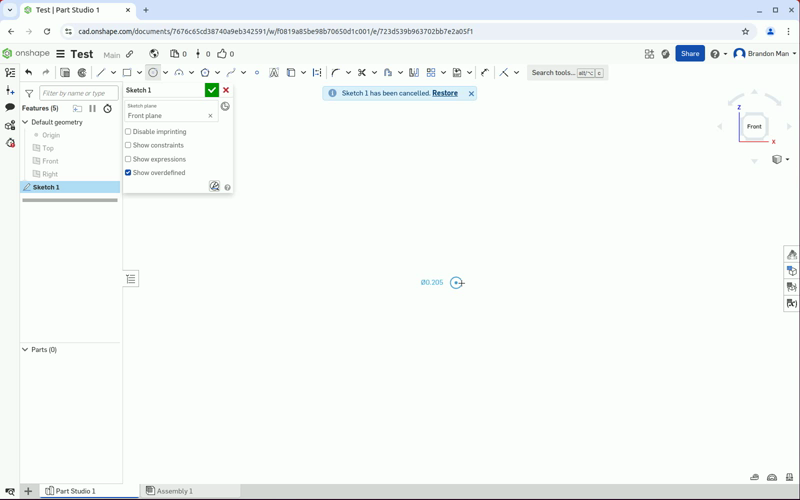
click(461, 282)
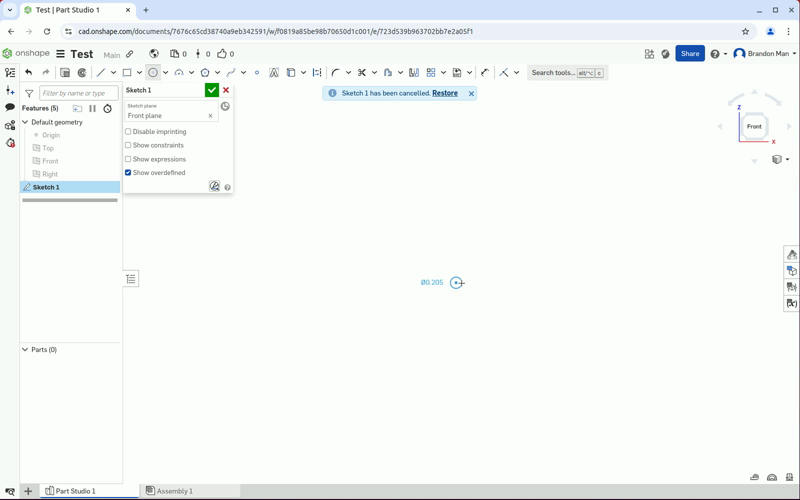
scroll(-6)
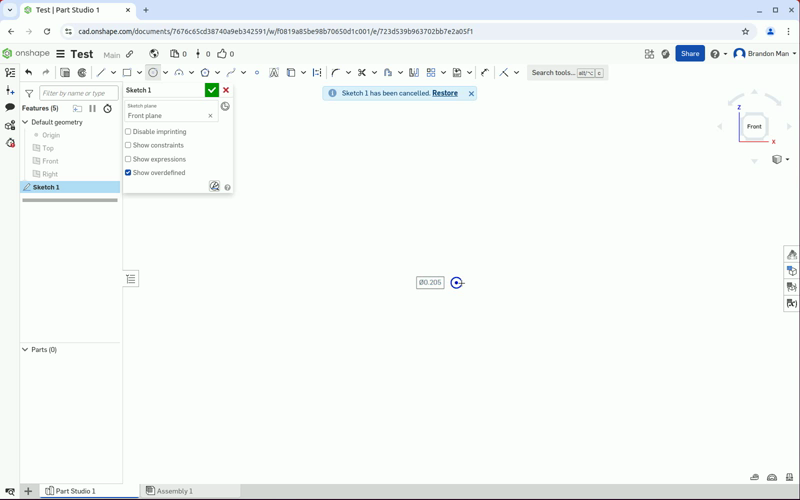
scroll(-6)
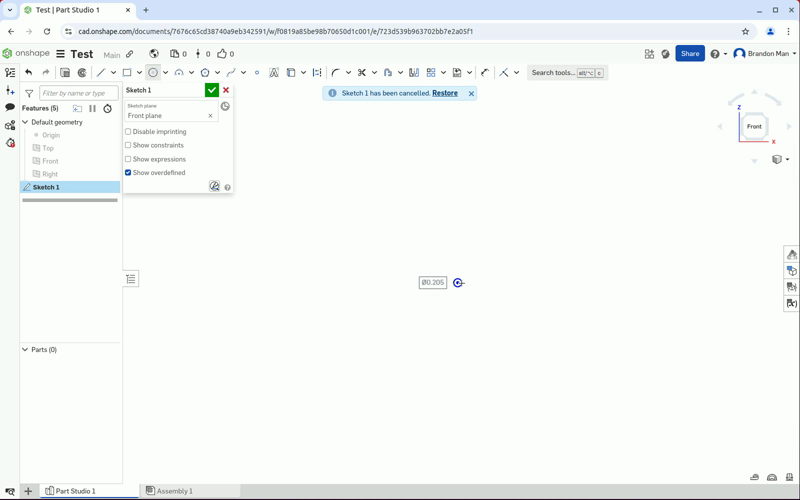
scroll(-6)
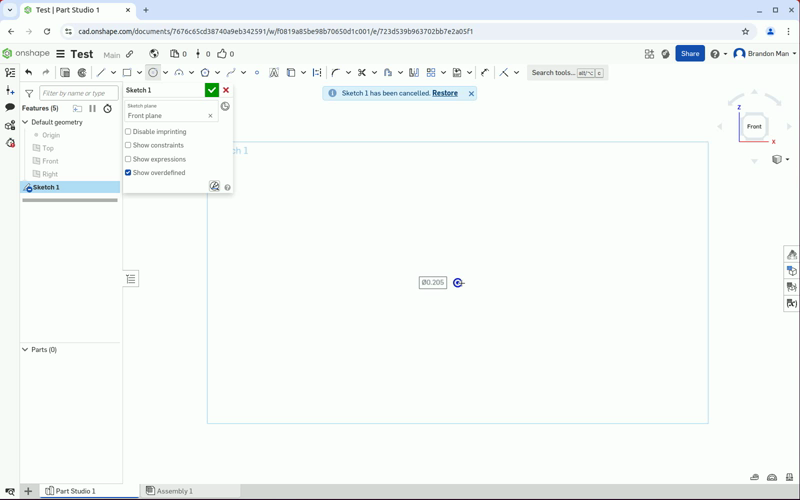
scroll(-6)
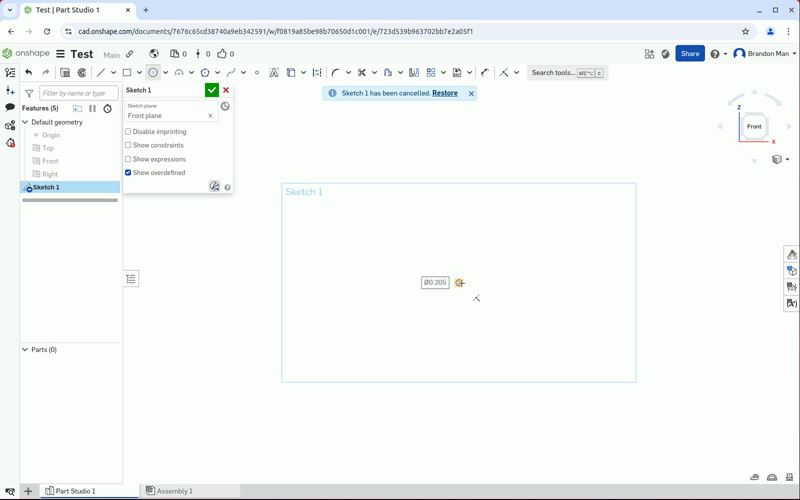
scroll(-6)
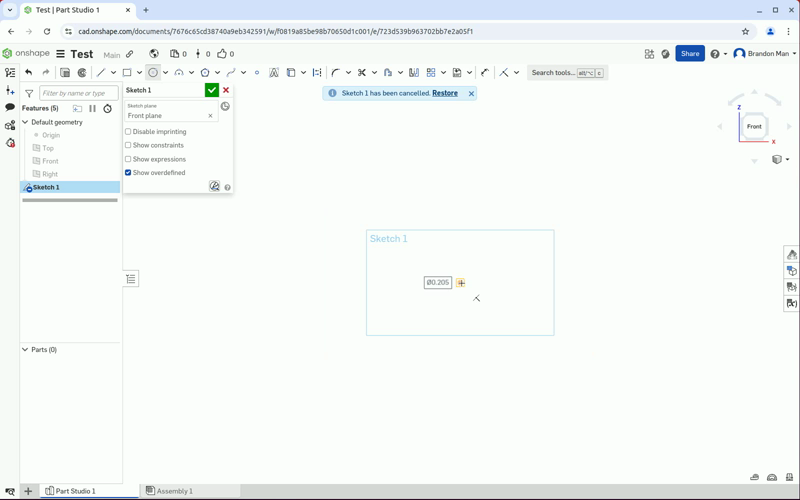
scroll(-6)
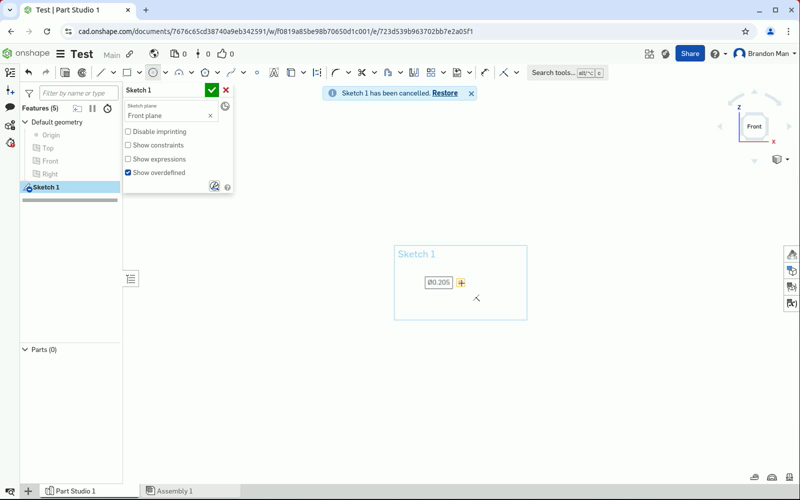
scroll(-6)
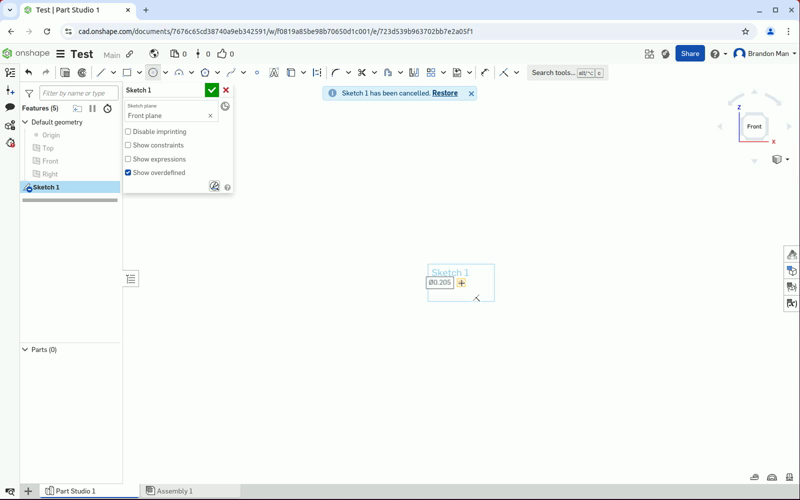
key(esc)
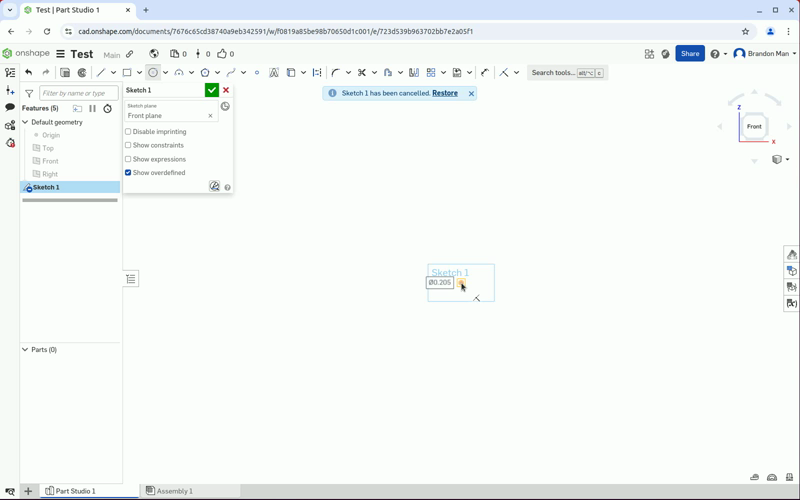
mouse_move(461, 282)
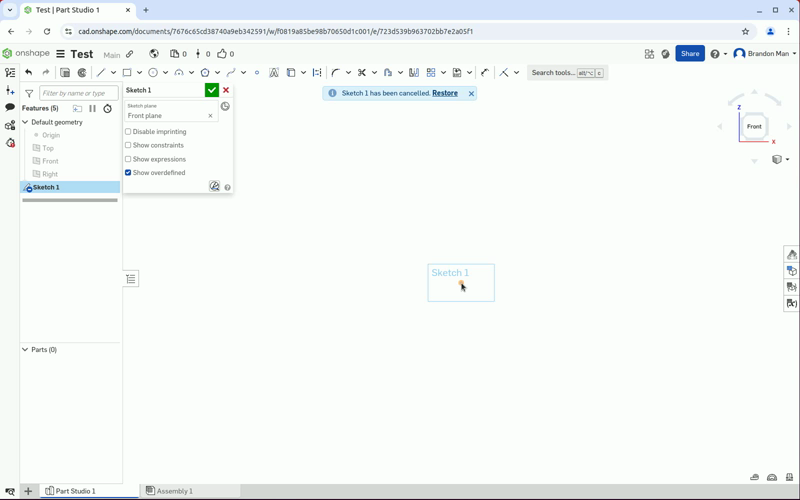
scroll(6)
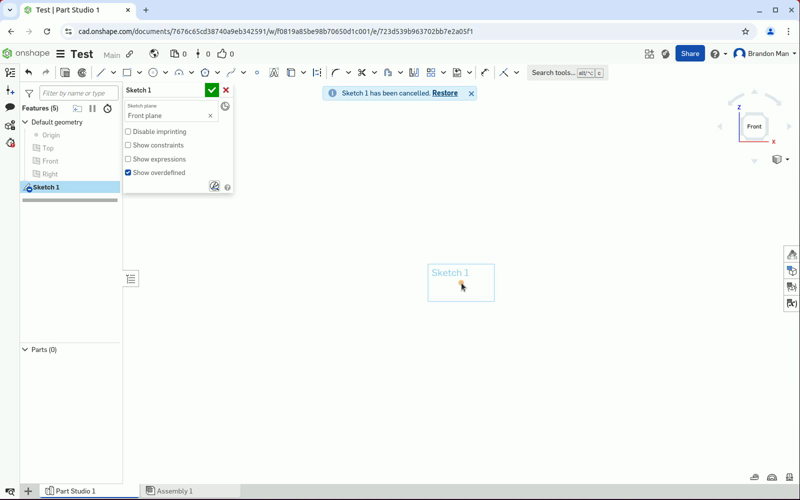
scroll(6)
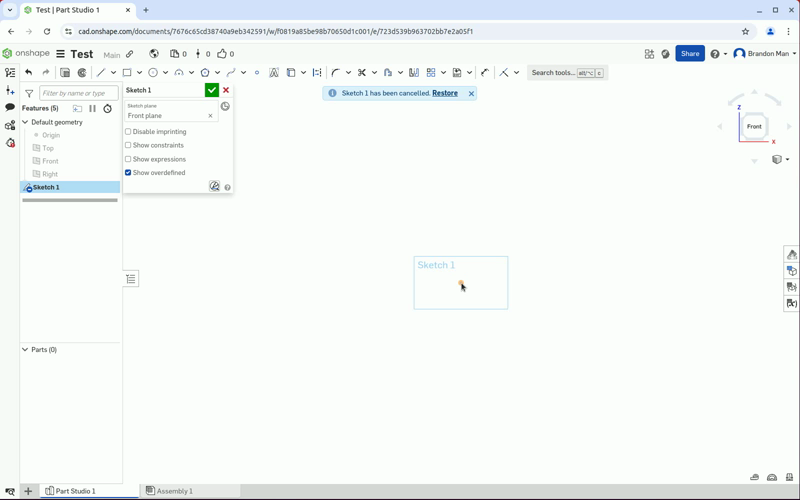
scroll(6)
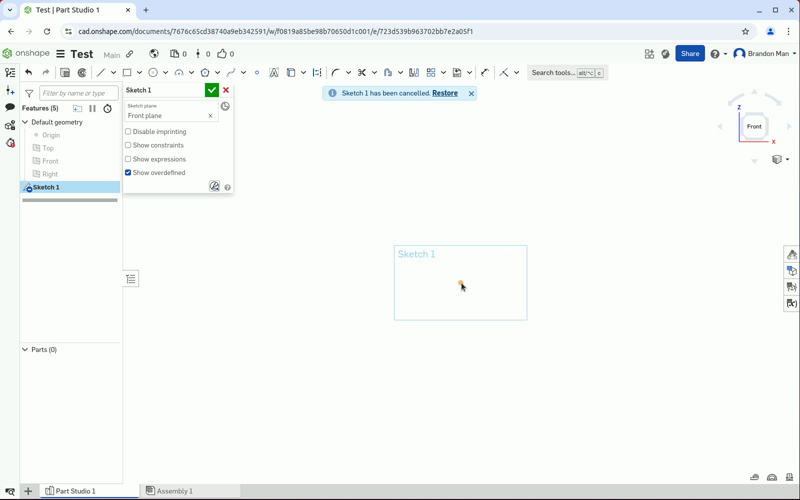
scroll(6)
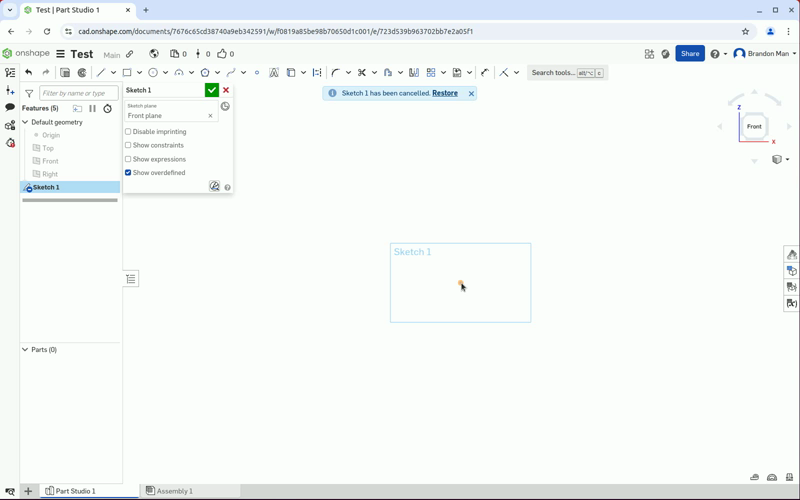
scroll(6)
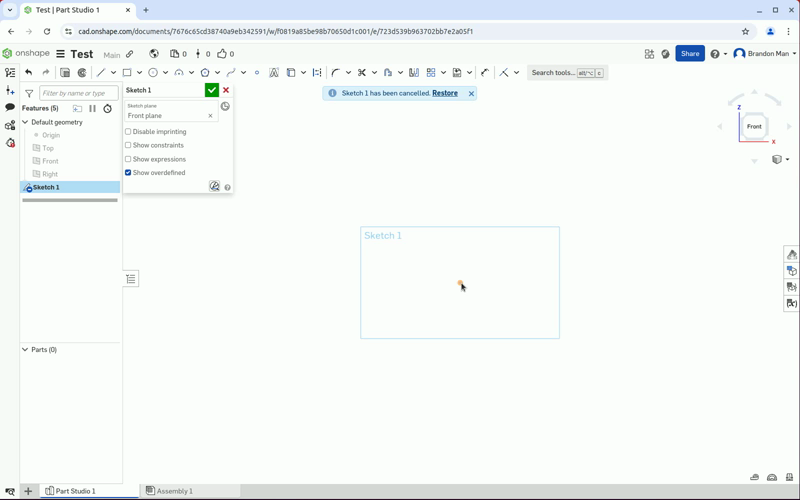
scroll(6)
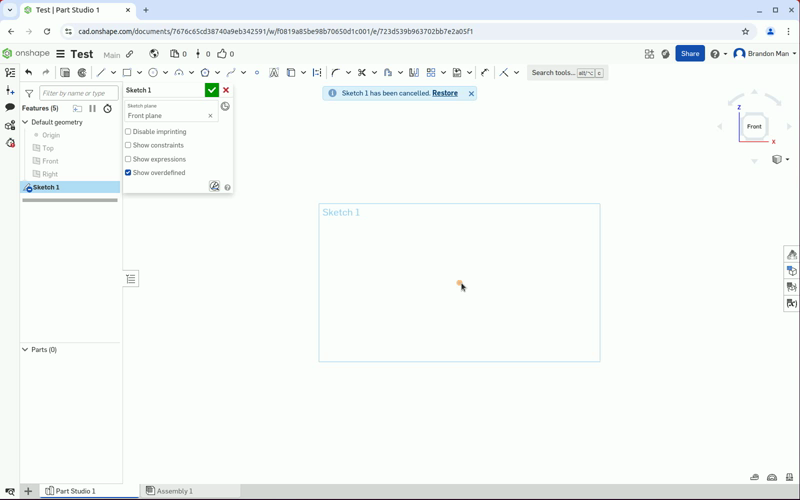
scroll(6)
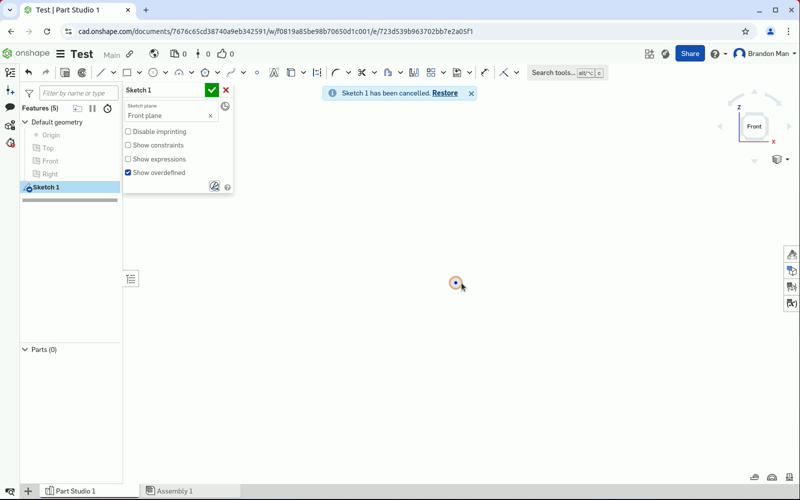
click(461, 282)
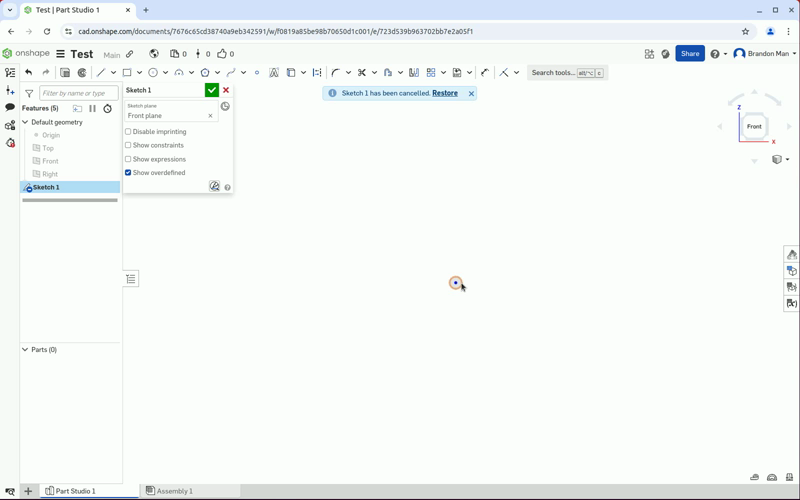
scroll(-6)
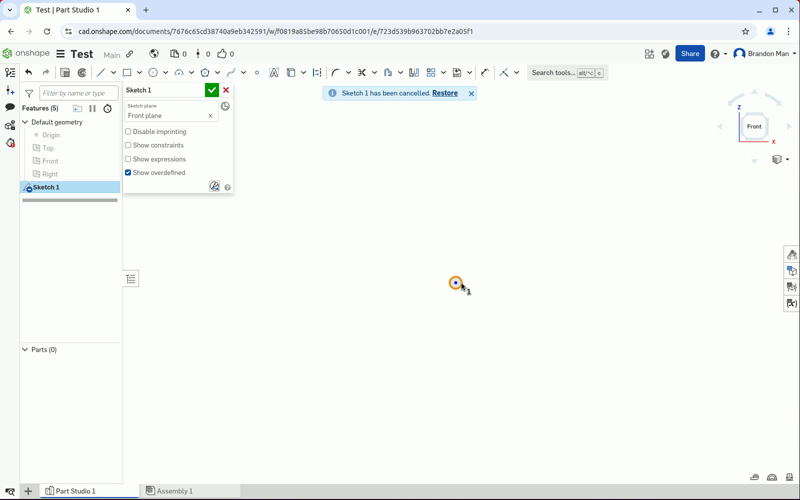
scroll(-6)
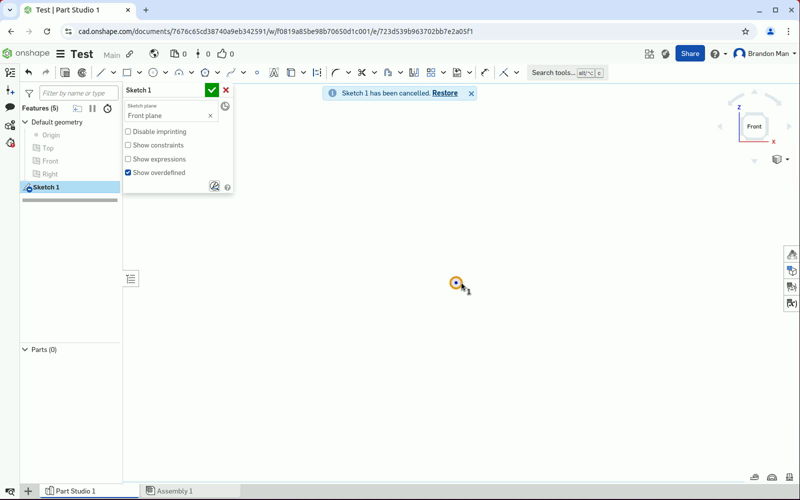
scroll(-6)
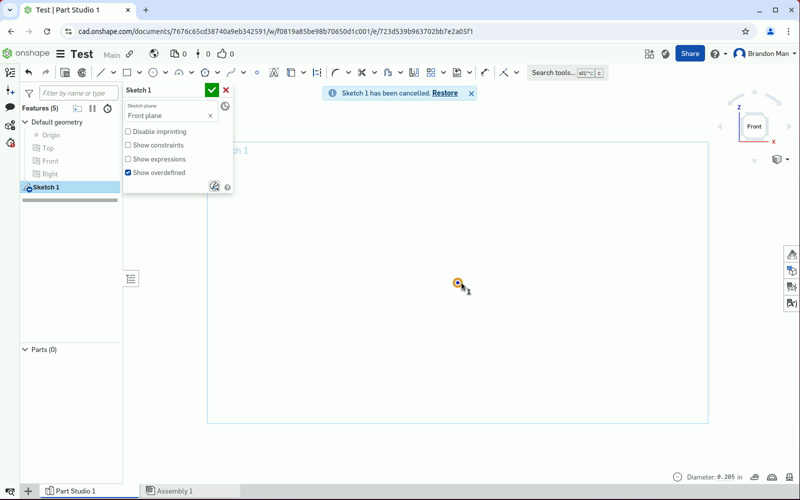
scroll(-6)
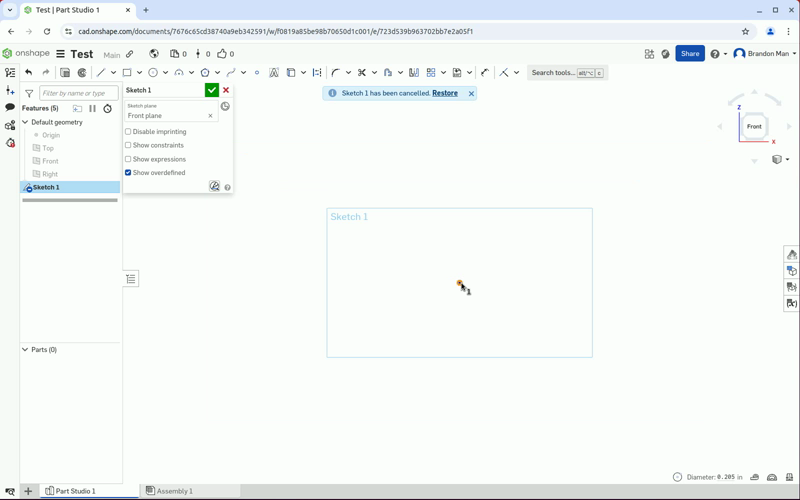
scroll(-6)
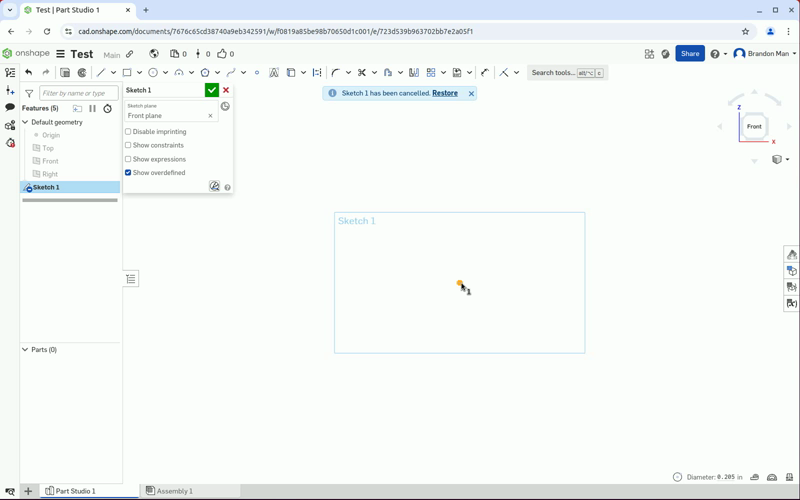
scroll(-6)
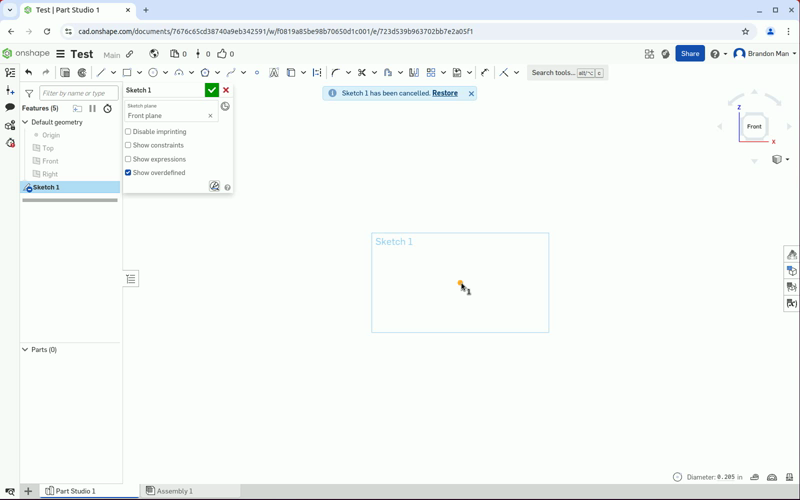
scroll(-6)
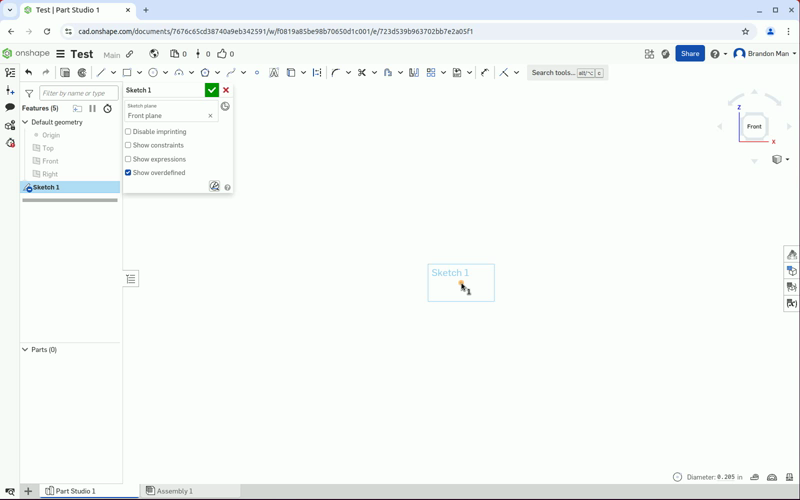
mouse_move(73, 352)
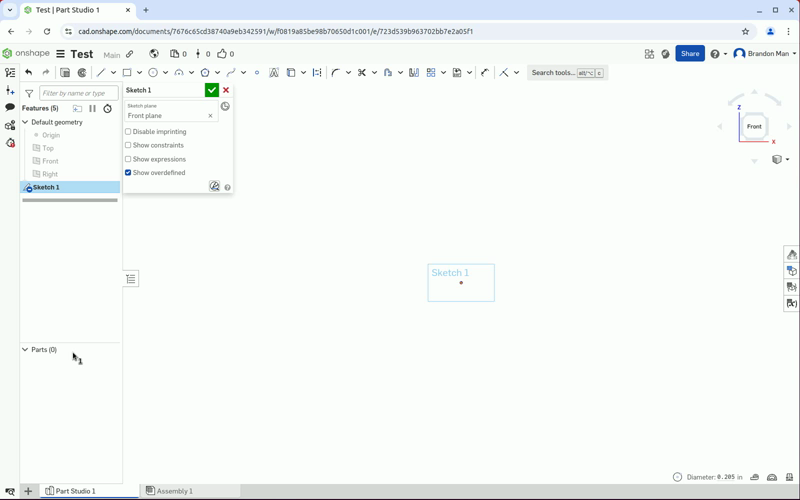
key(shift+y)
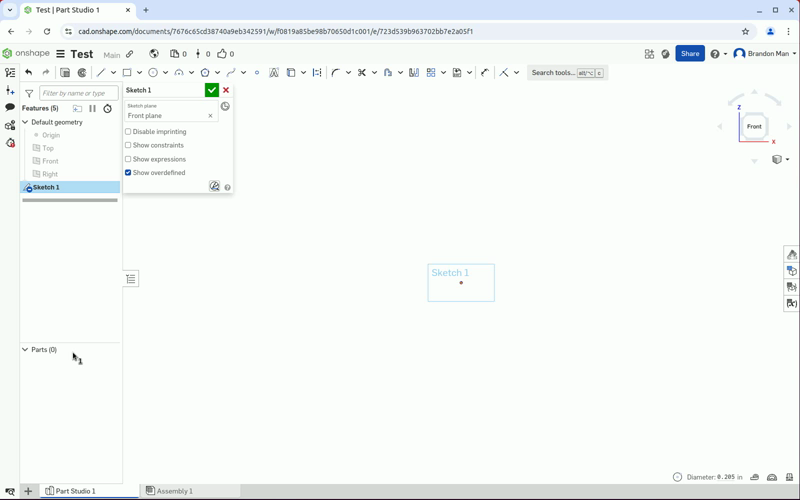
key(shift+e)
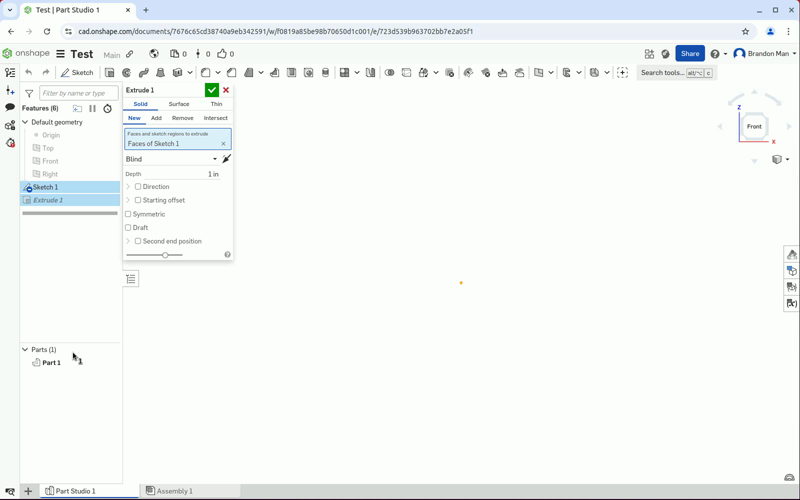
mouse_move(143, 106)
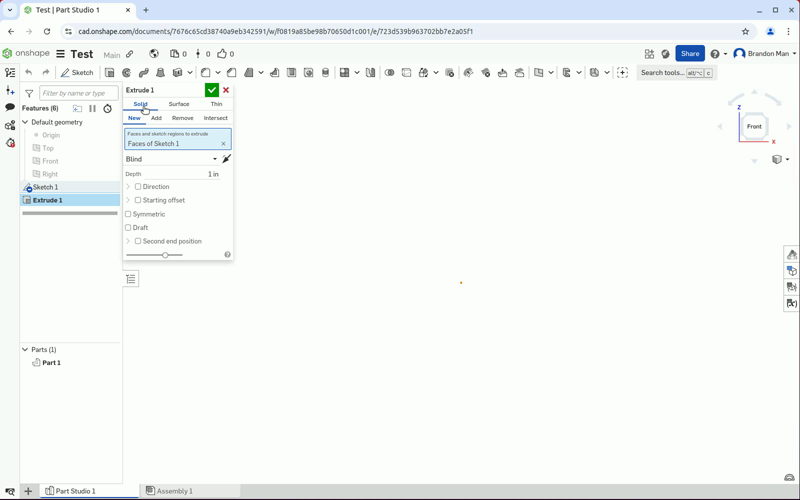
click(143, 106)
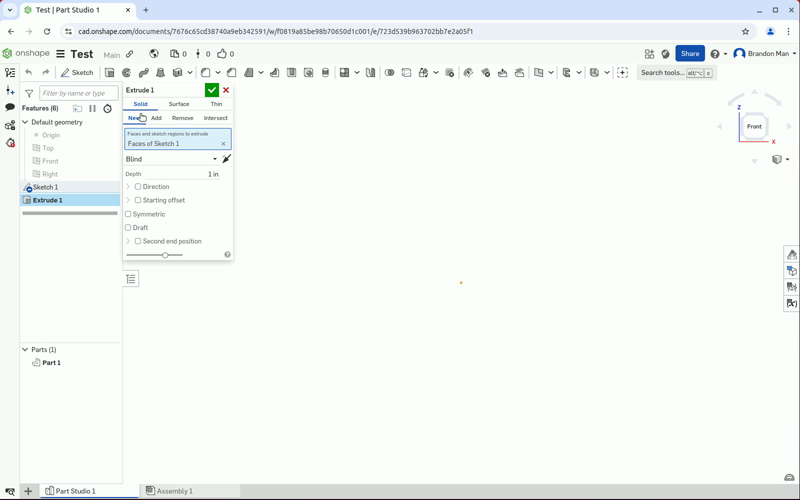
mouse_move(137, 120)
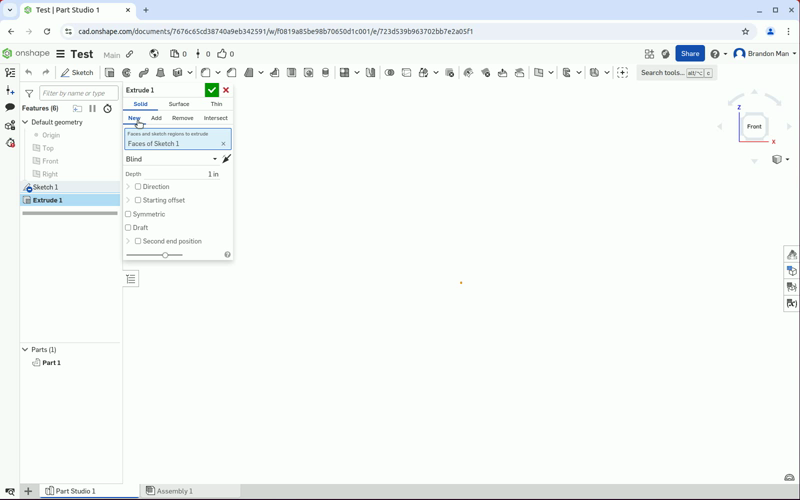
click(137, 120)
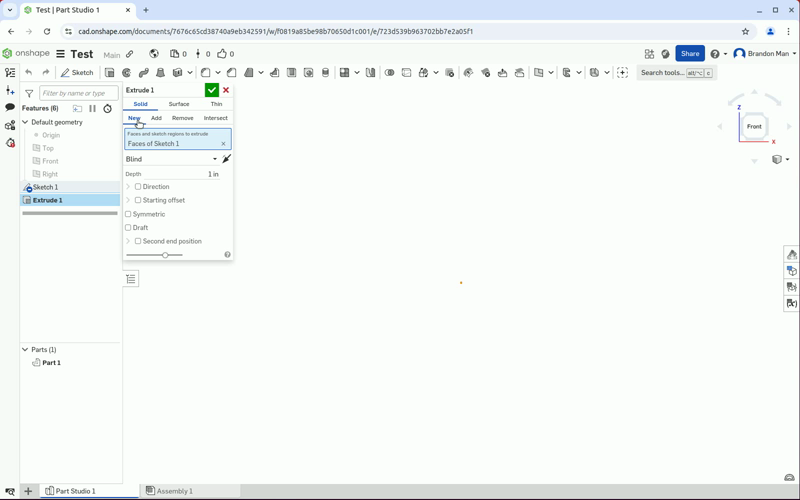
key(tab, 4)
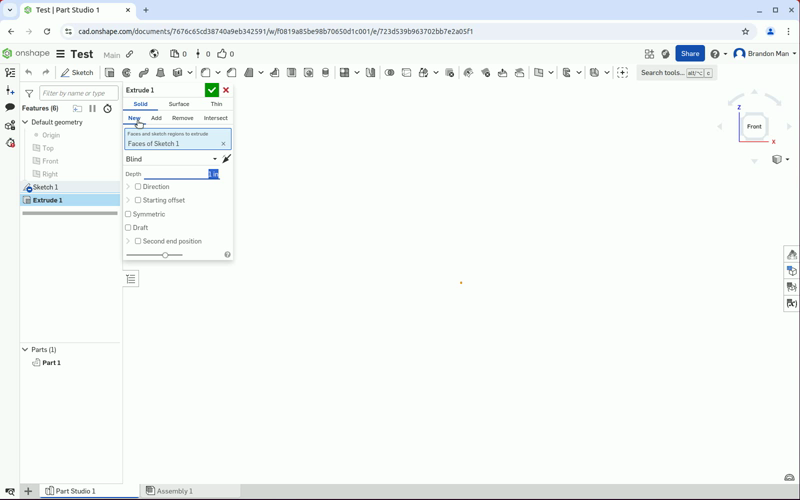
text(-0.241)
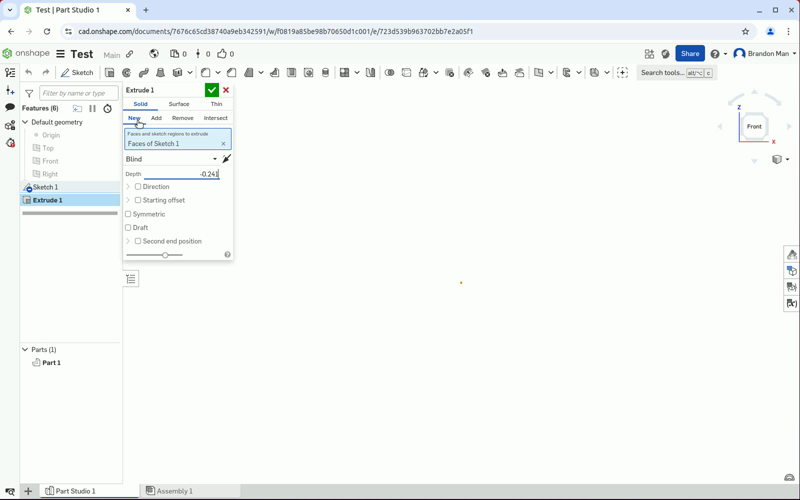
key(enter)
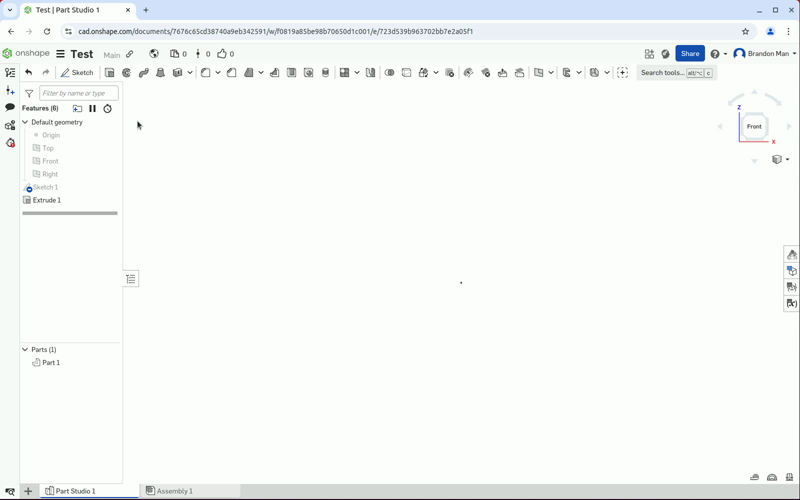
key(shift+h)
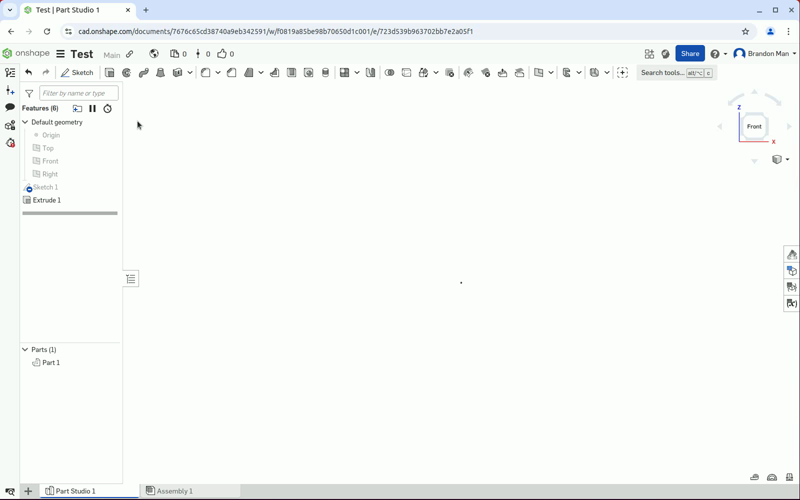
key(shift+h)
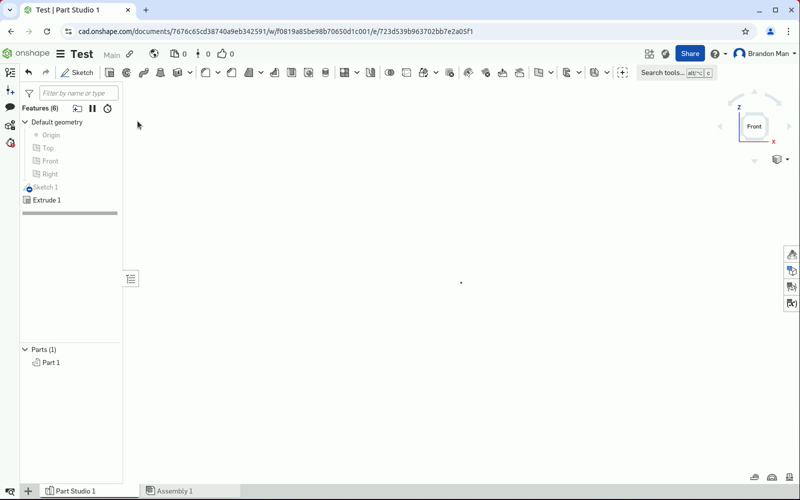
mouse_move(73, 189)
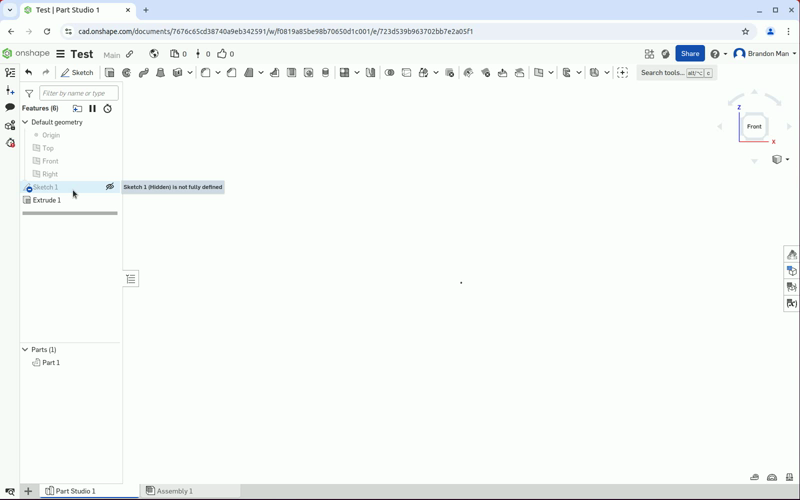
click(73, 189)
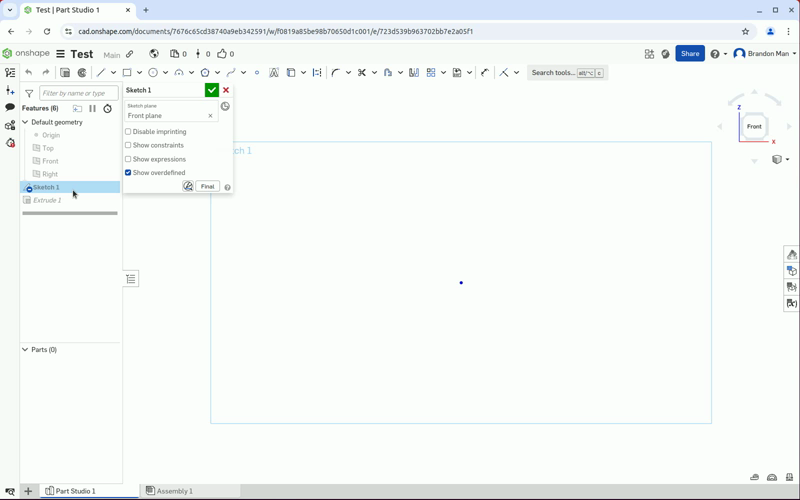
mouse_move(229, 92)
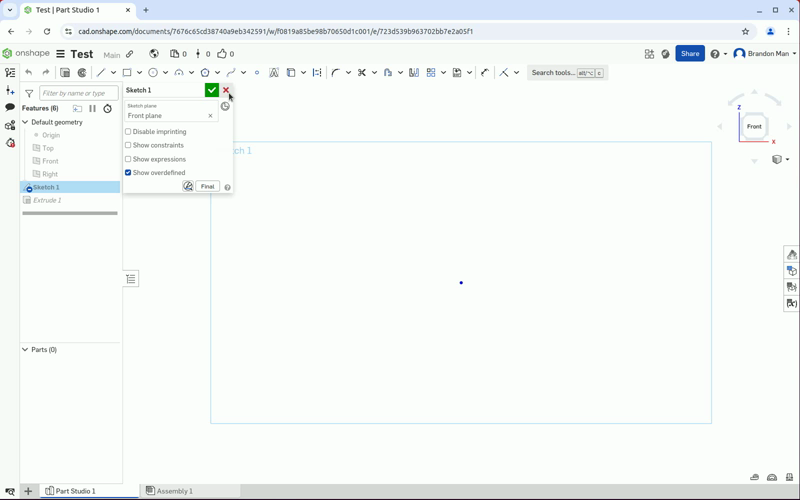
click(229, 92)
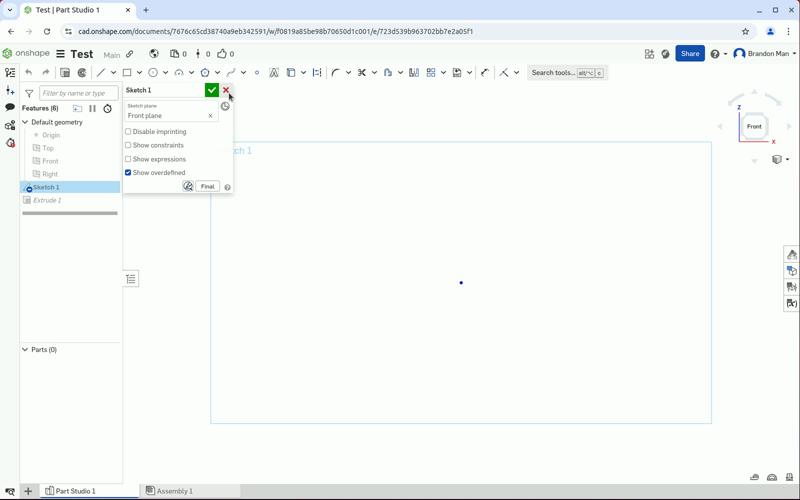
key(shift+s)
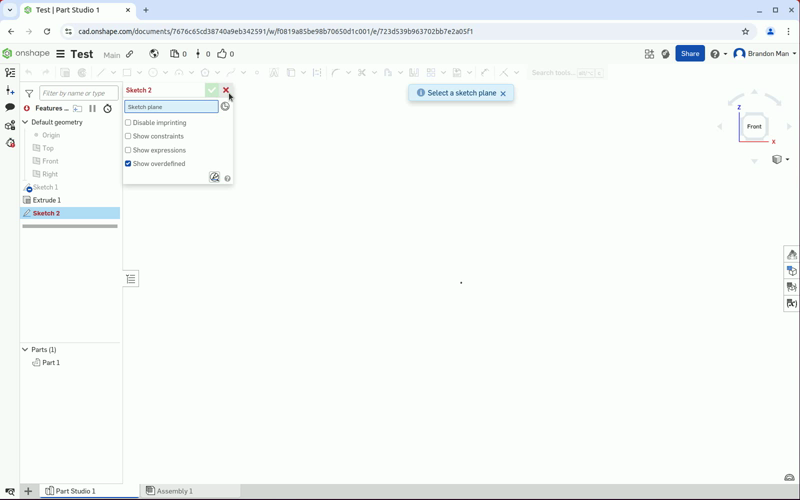
mouse_move(73, 163)
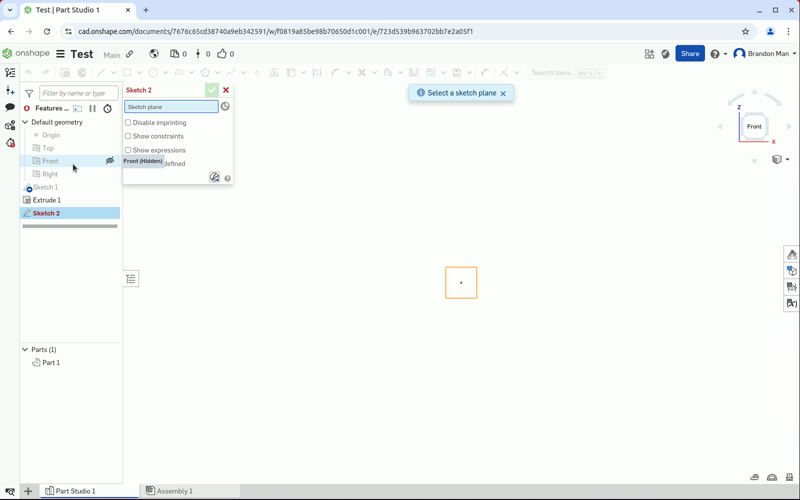
click(73, 163)
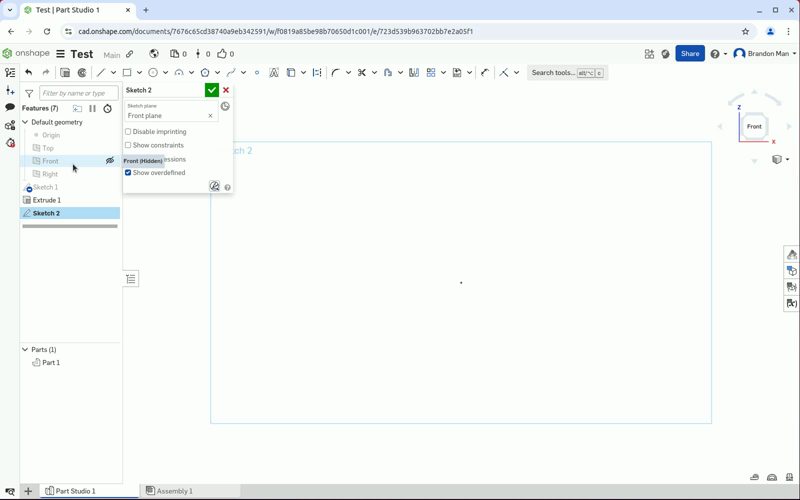
mouse_move(73, 352)
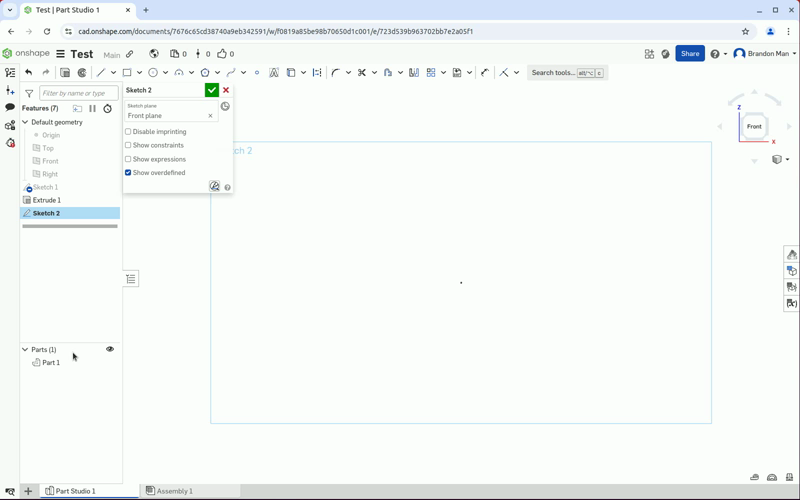
key(y)
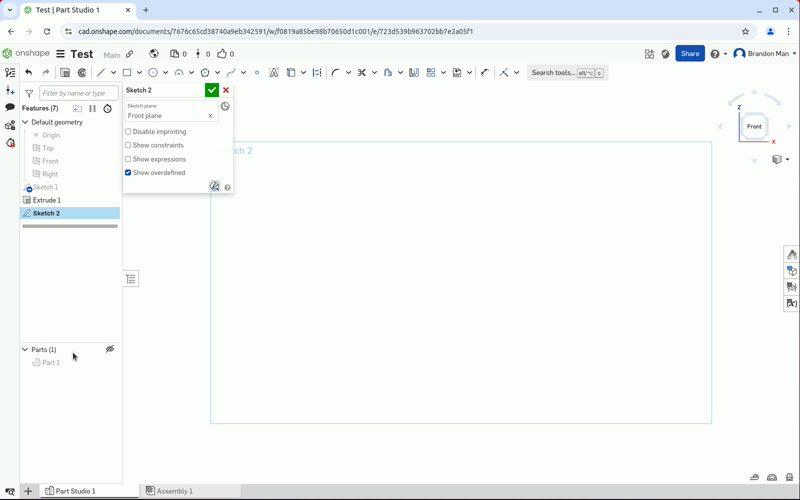
key(c)
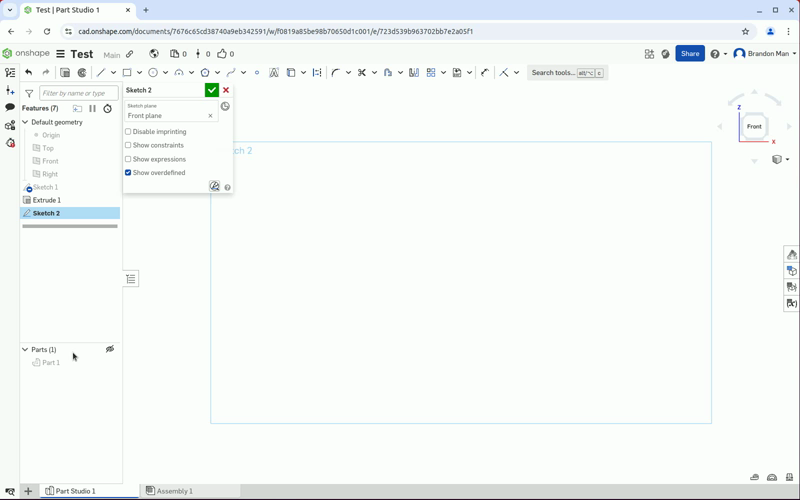
key_down(shift)
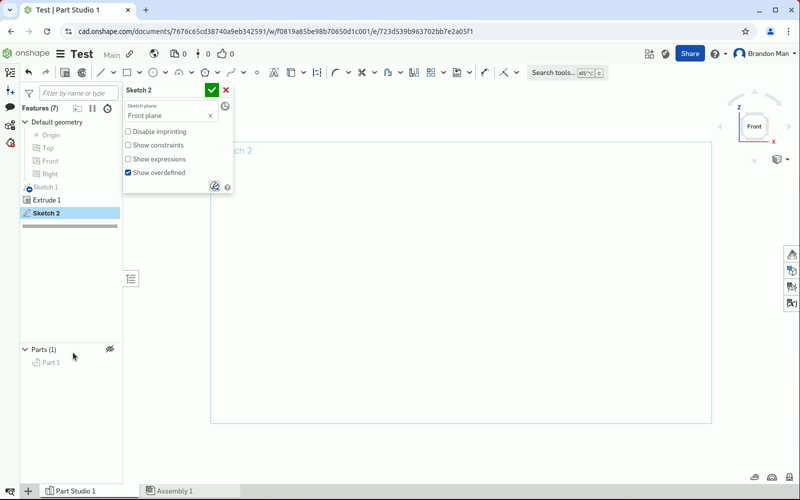
mouse_move(461, 282)
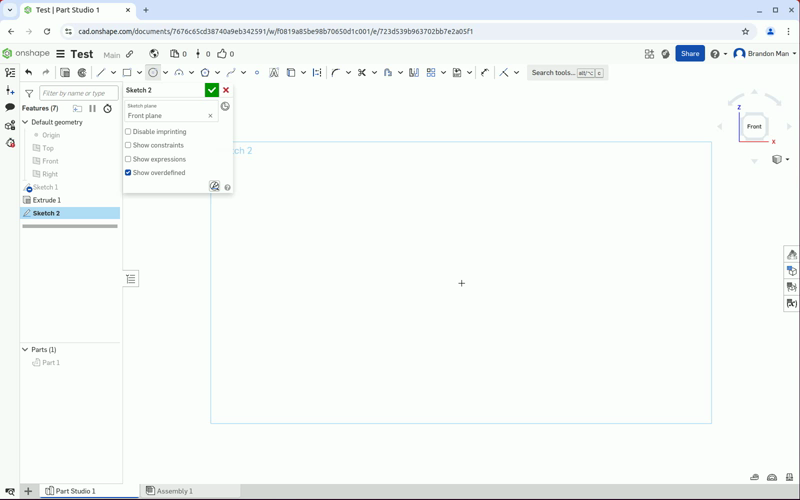
click(461, 282)
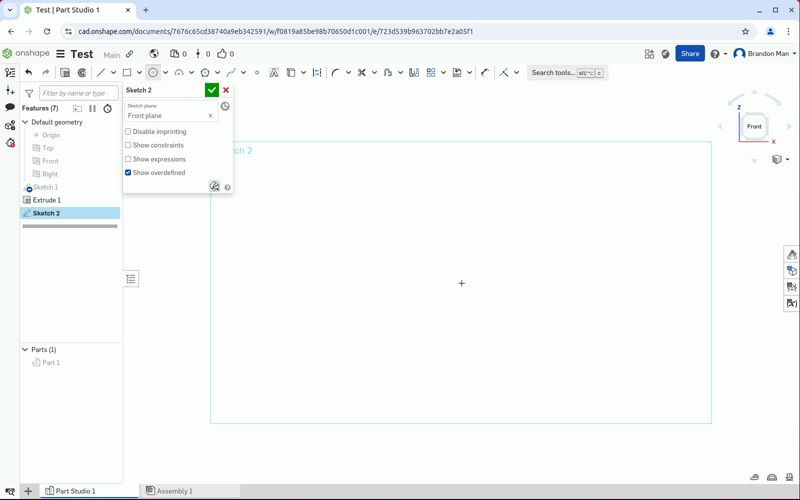
key_up(shift)
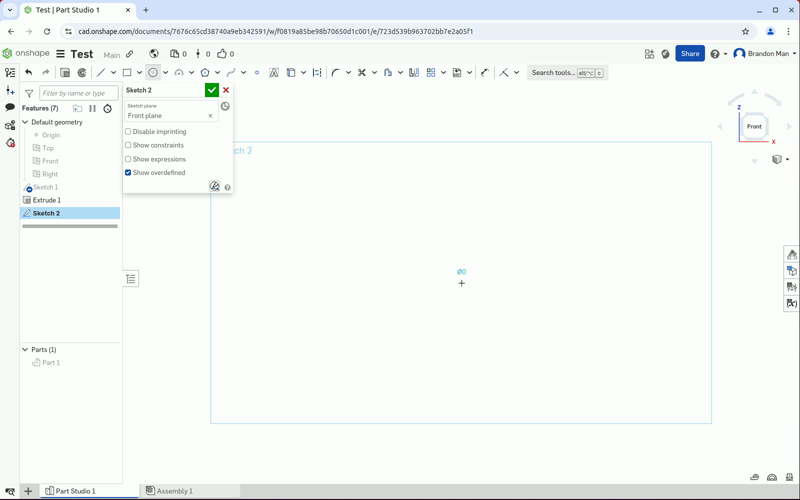
mouse_move(463, 282)
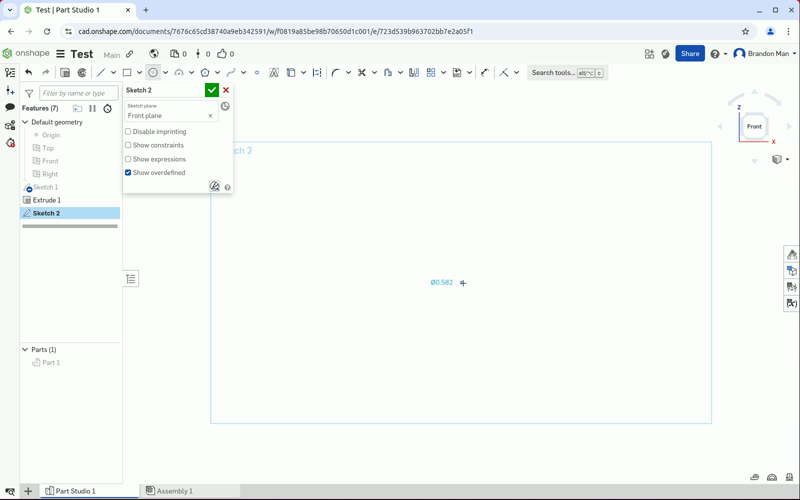
scroll(6)
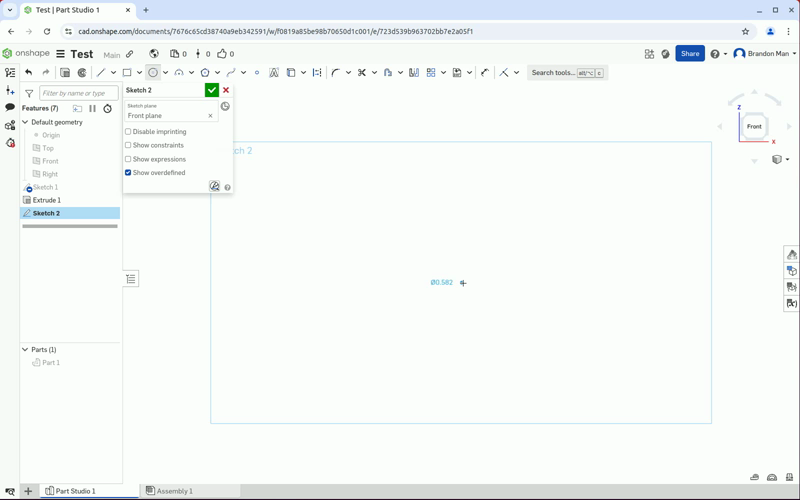
scroll(6)
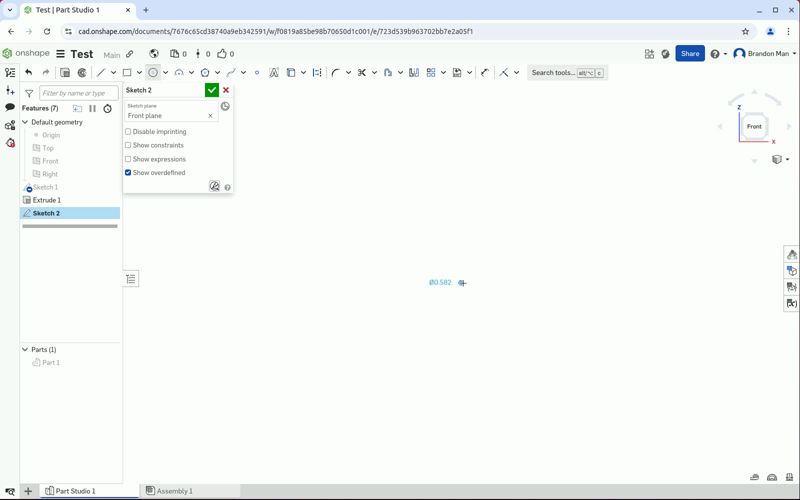
scroll(6)
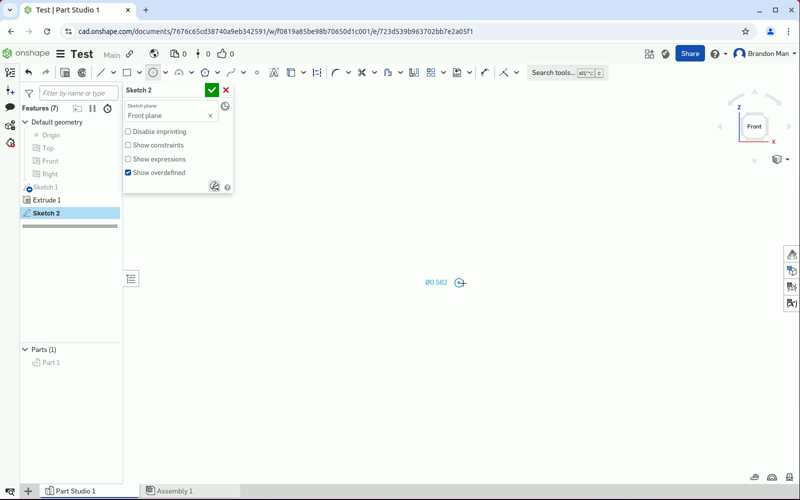
scroll(6)
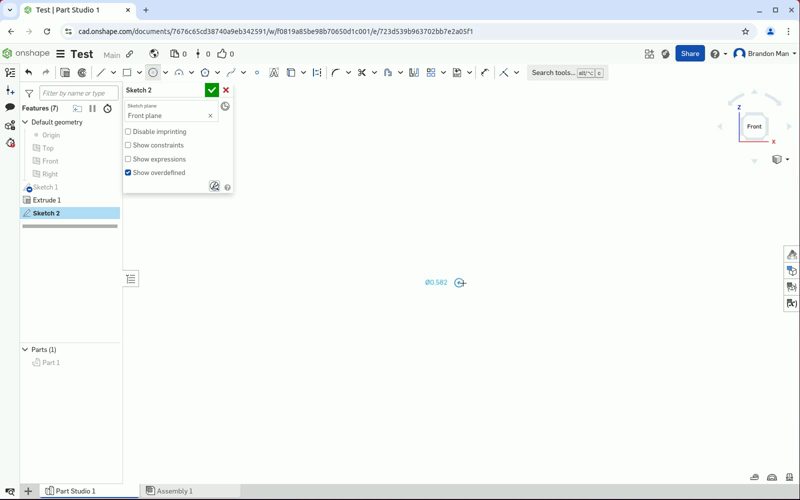
scroll(6)
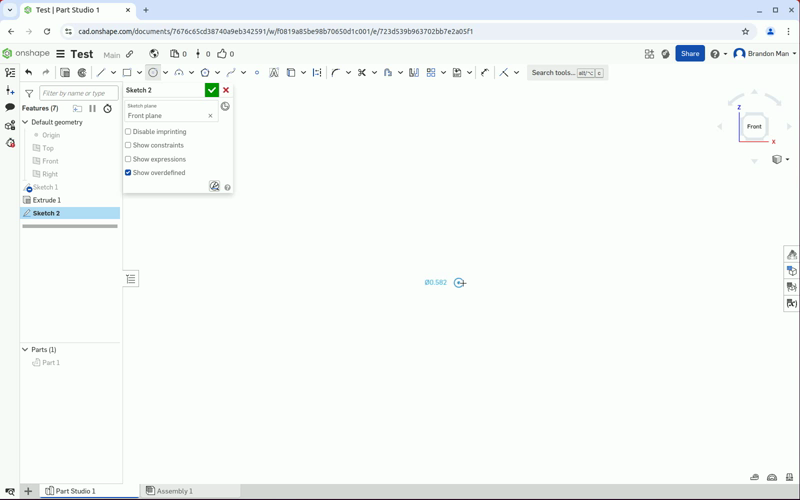
scroll(6)
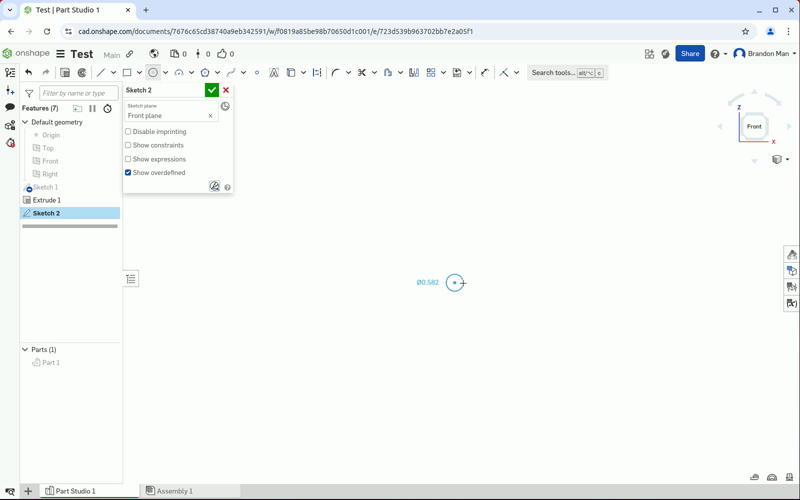
scroll(6)
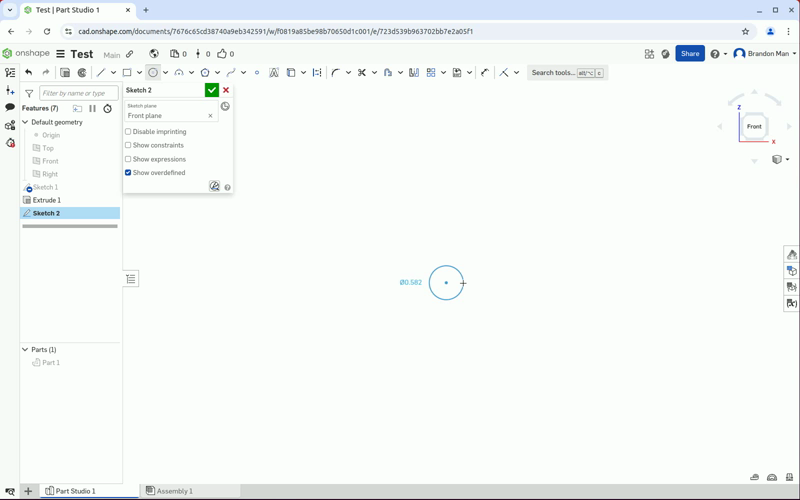
click(463, 282)
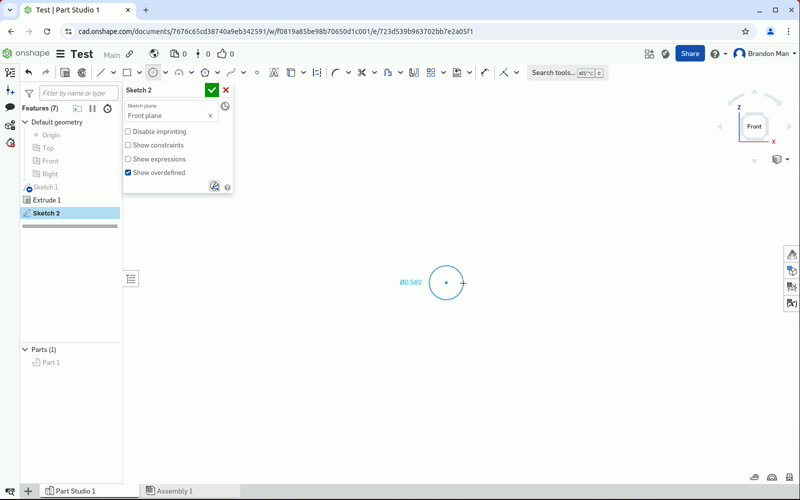
scroll(-6)
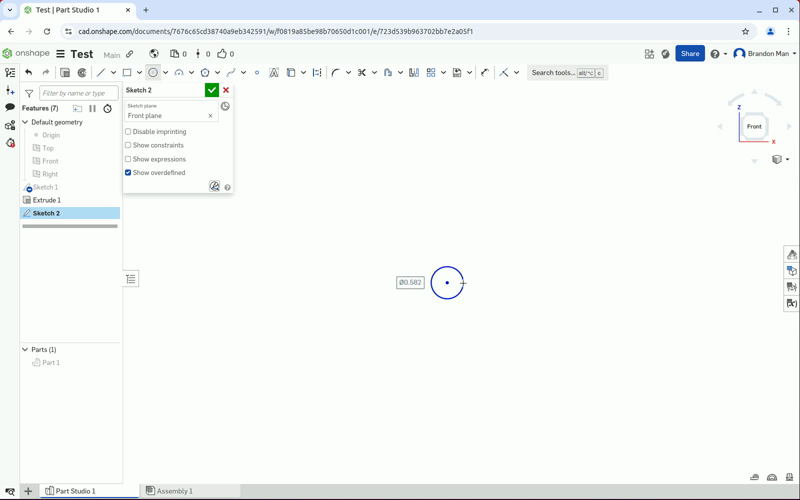
scroll(-6)
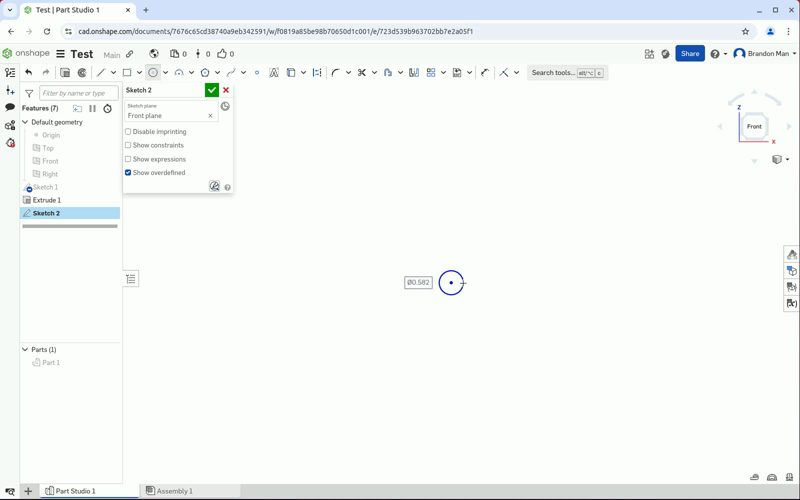
scroll(-6)
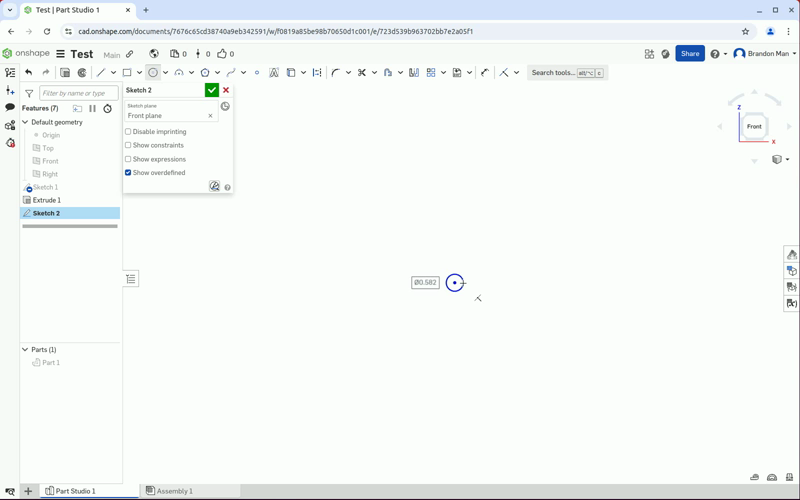
scroll(-6)
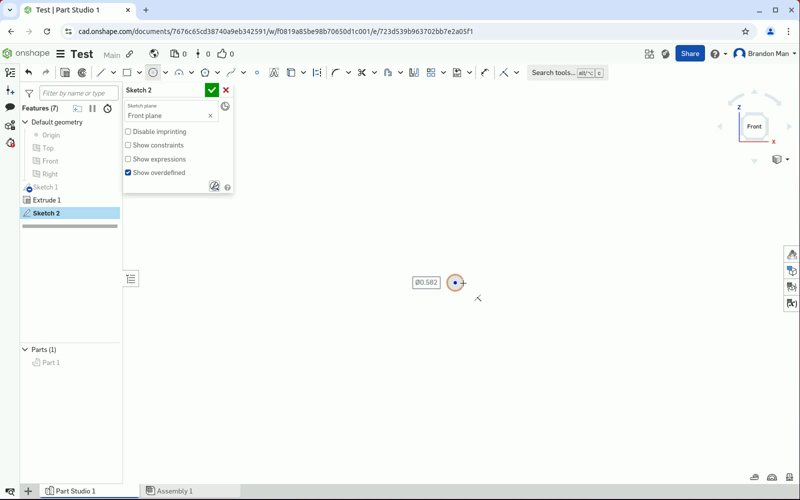
scroll(-6)
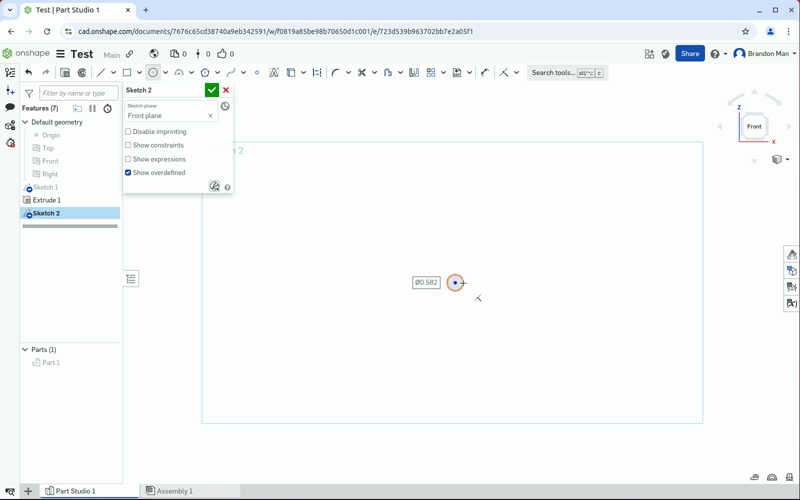
scroll(-6)
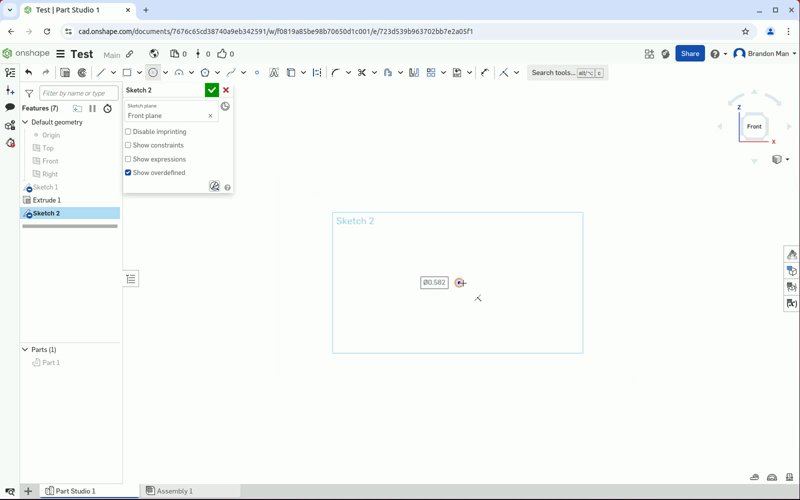
scroll(-6)
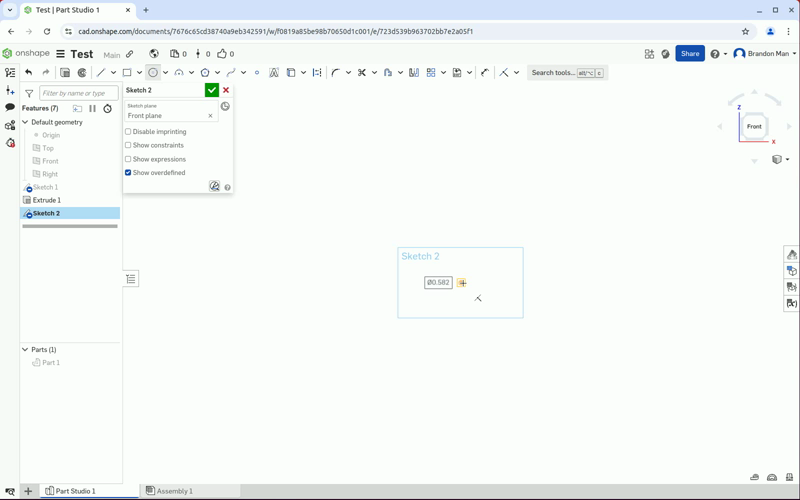
key(esc)
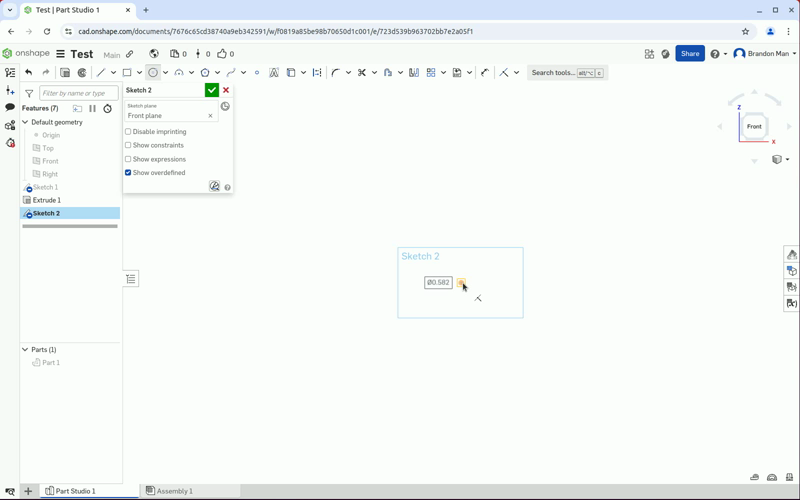
mouse_move(461, 283)
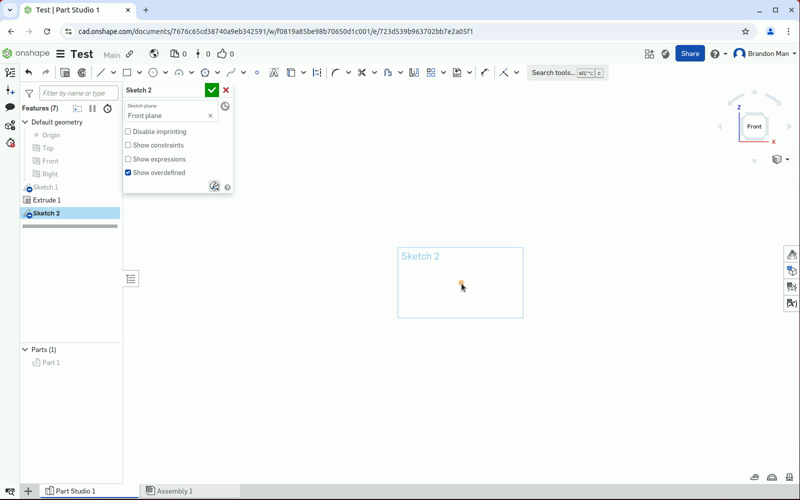
scroll(6)
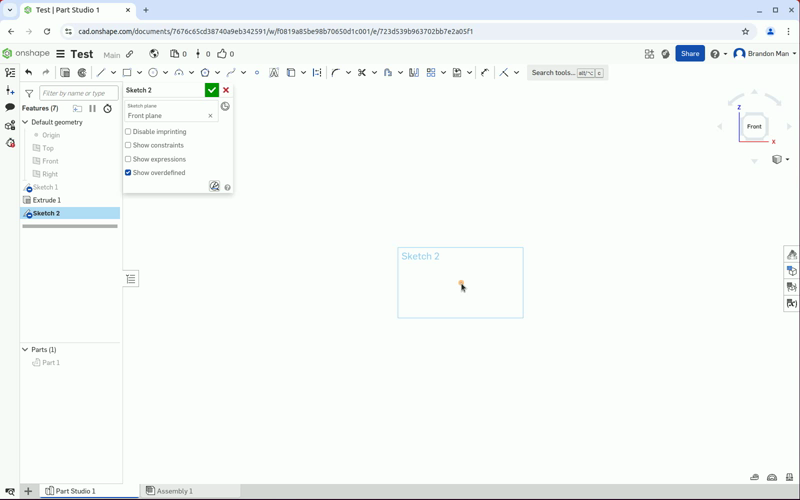
scroll(6)
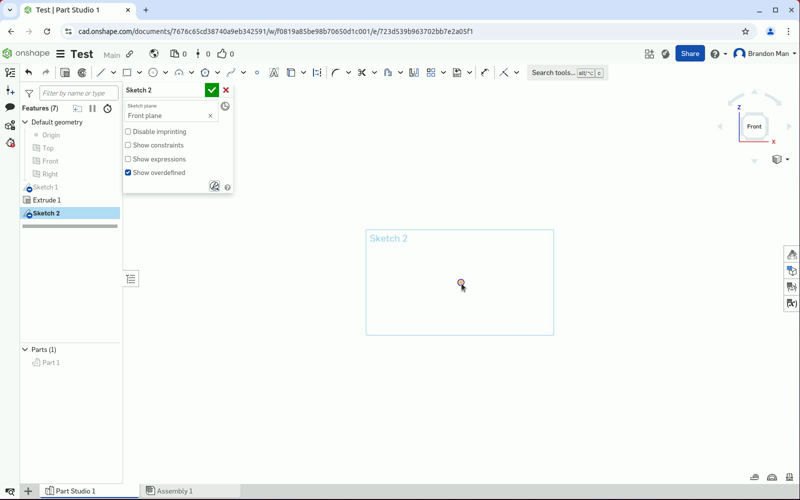
scroll(6)
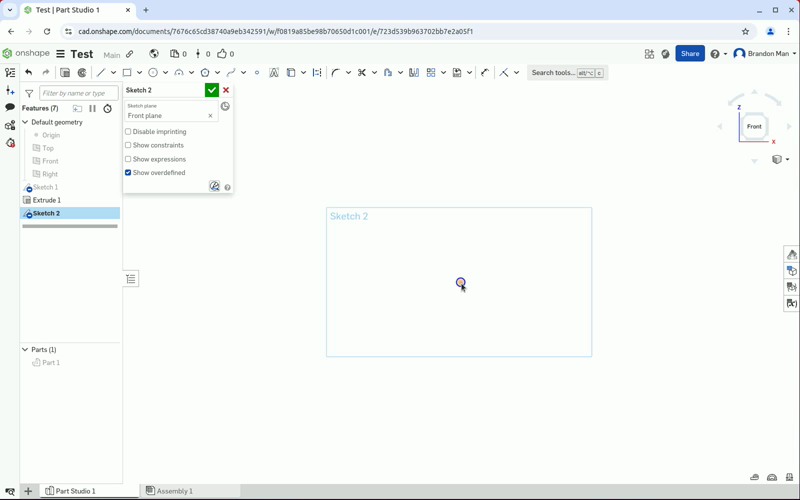
scroll(6)
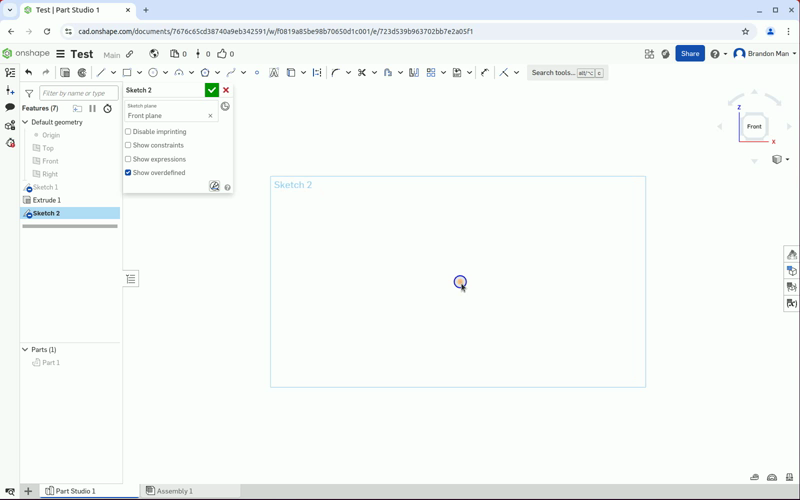
scroll(6)
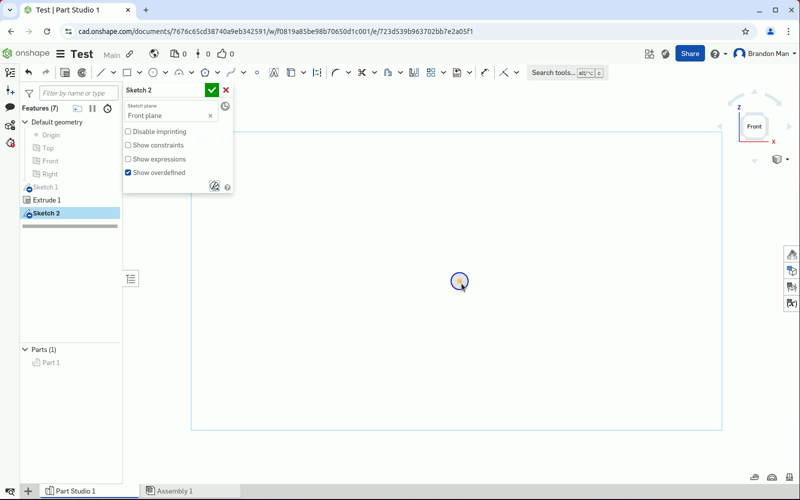
scroll(6)
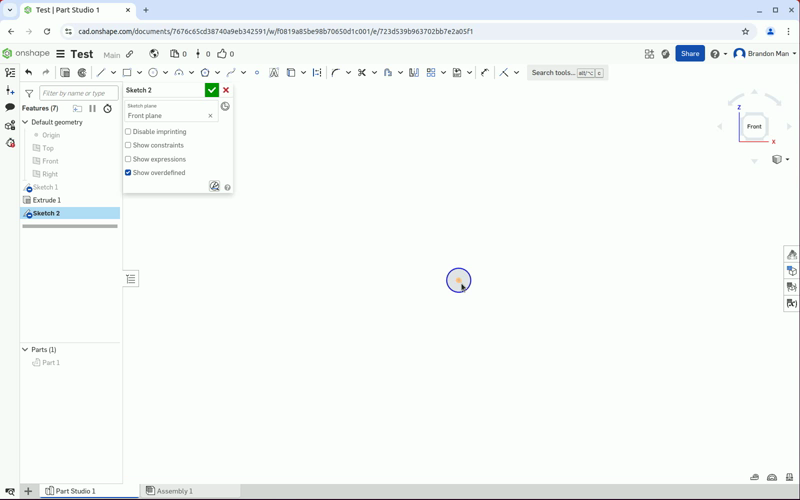
scroll(6)
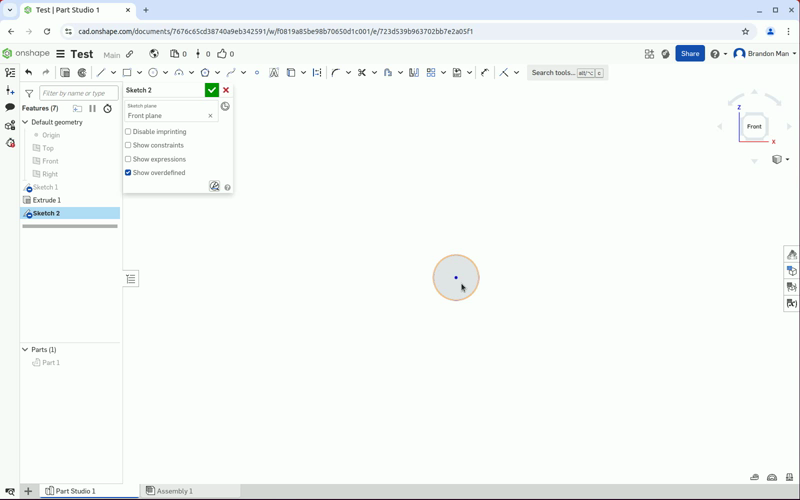
click(461, 283)
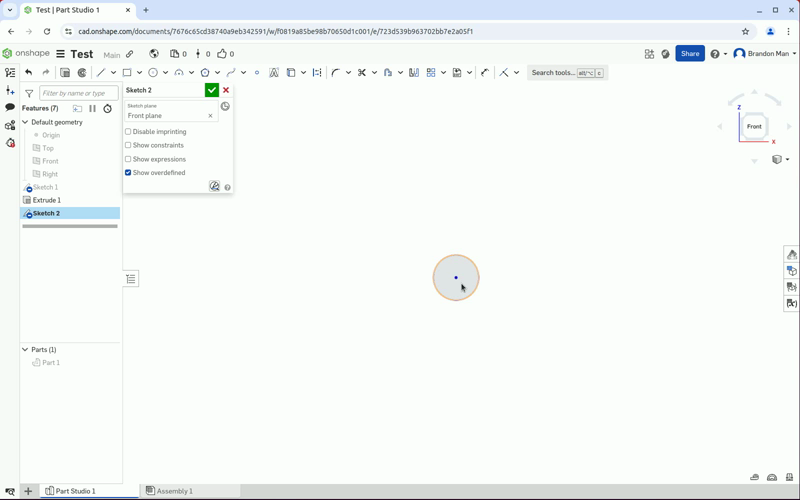
scroll(-6)
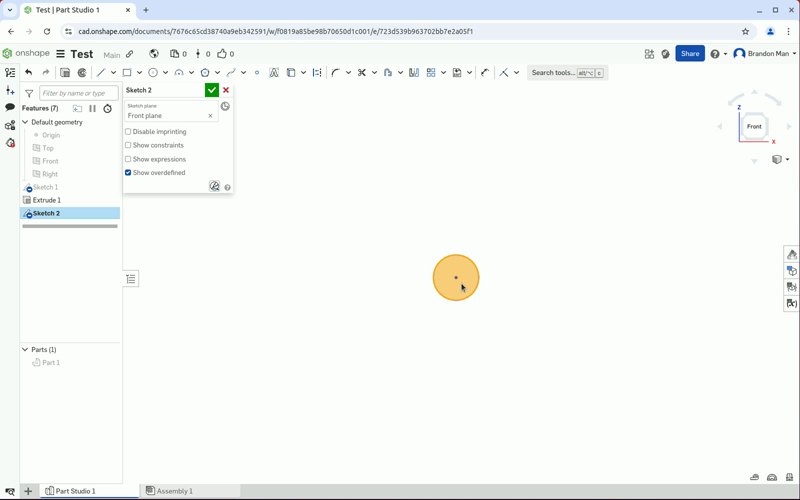
scroll(-6)
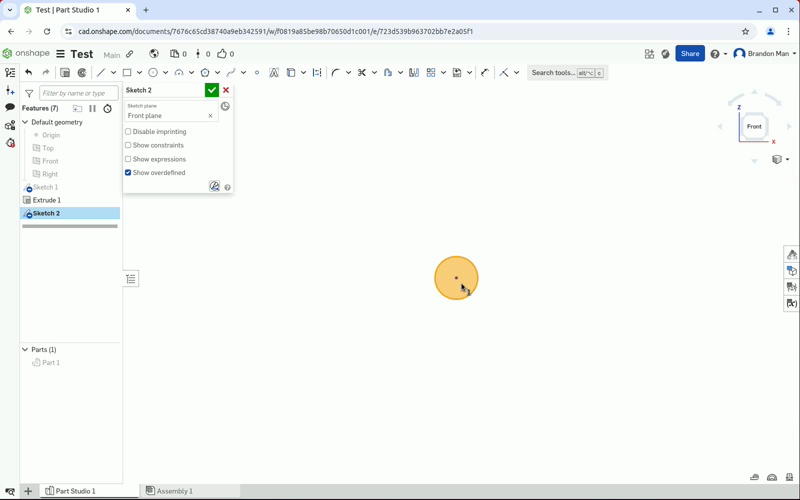
scroll(-6)
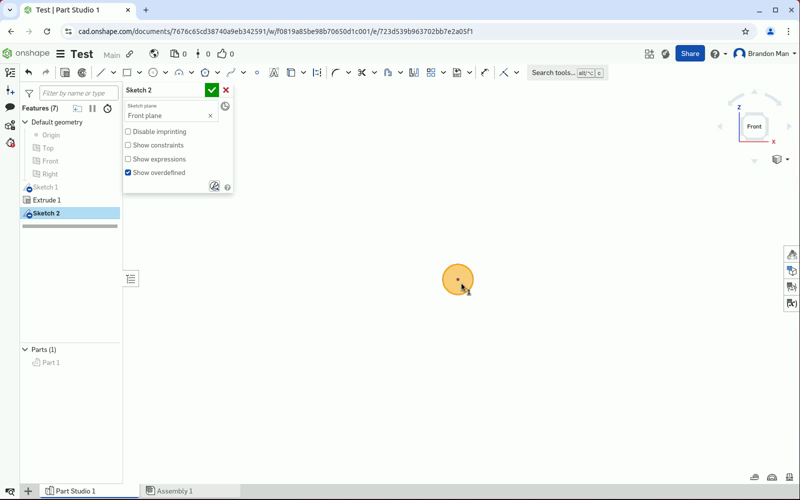
scroll(-6)
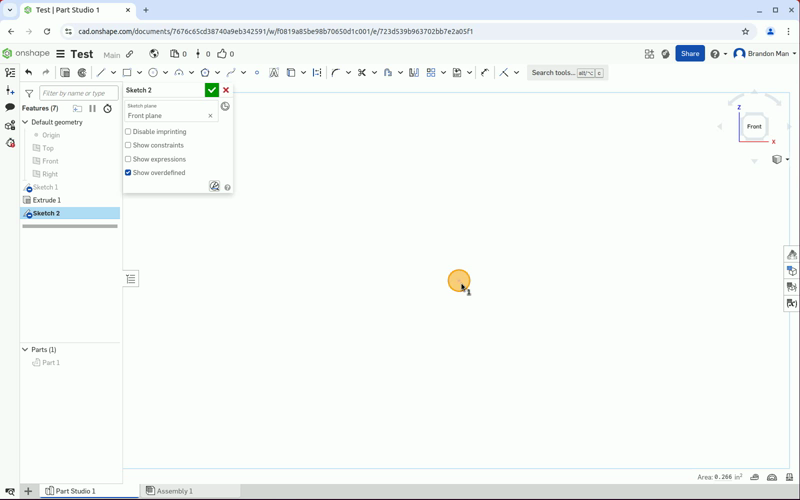
scroll(-6)
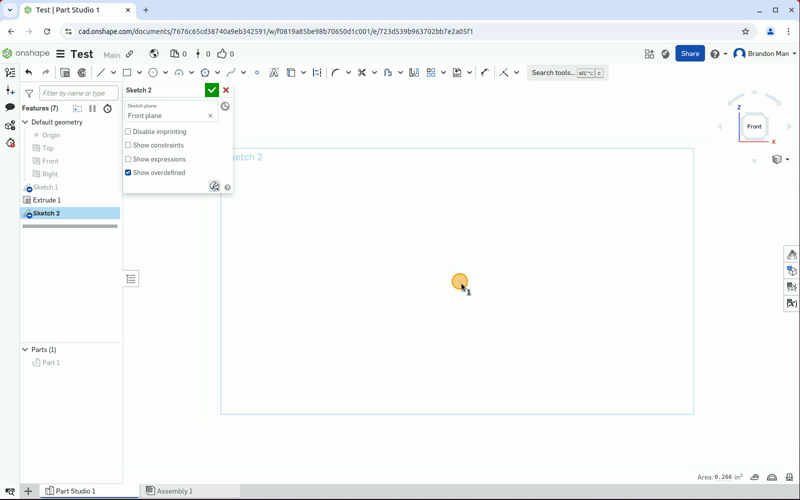
scroll(-6)
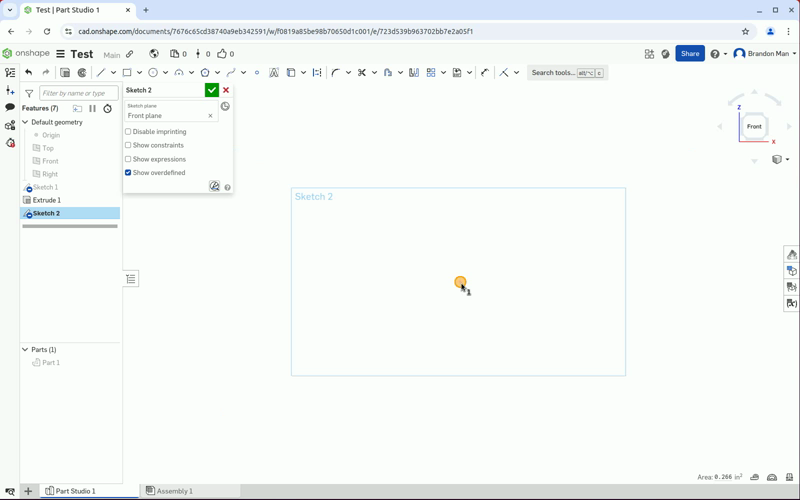
scroll(-6)
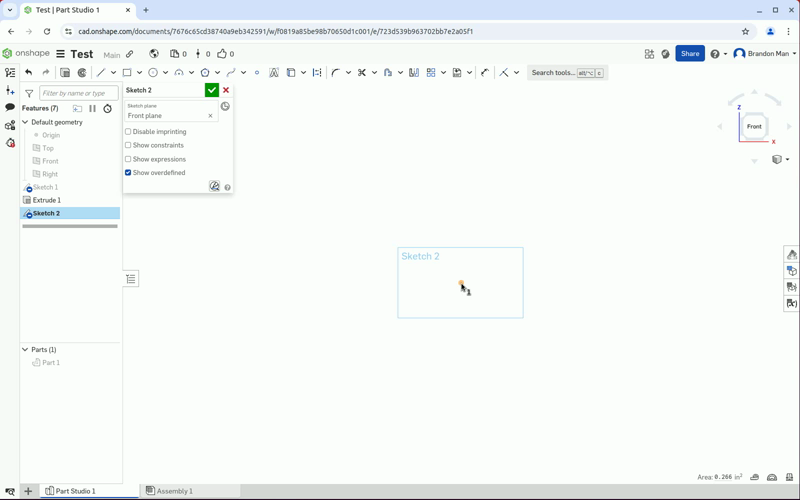
mouse_move(73, 352)
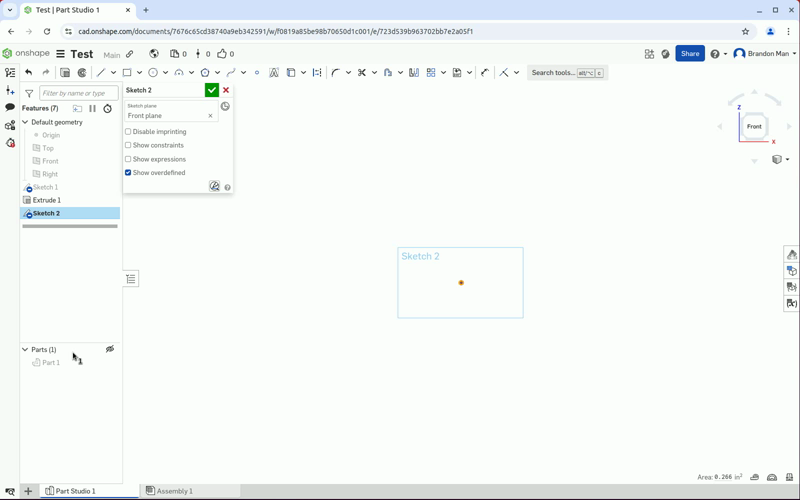
key(shift+y)
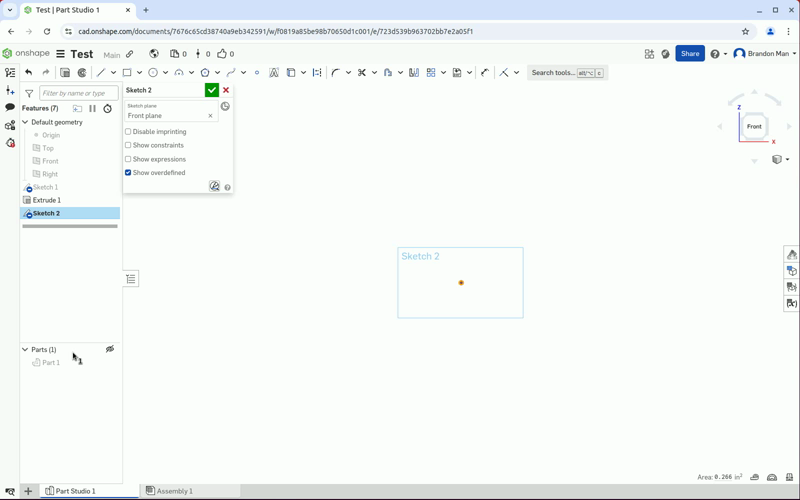
key(shift+e)
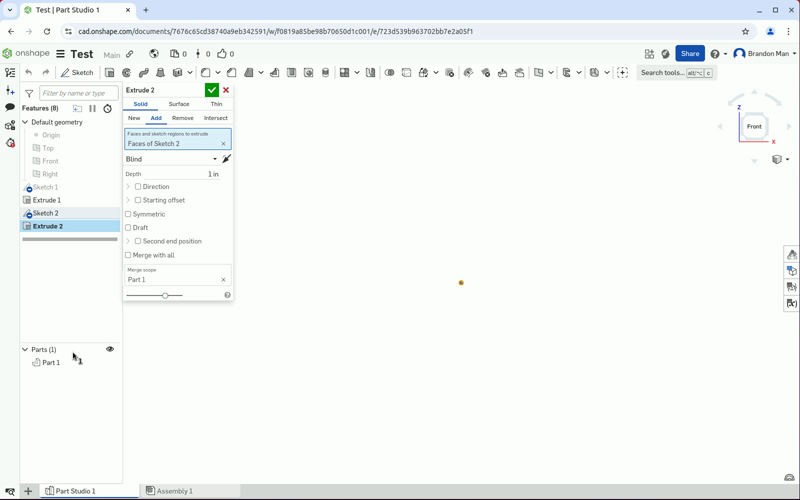
mouse_move(143, 106)
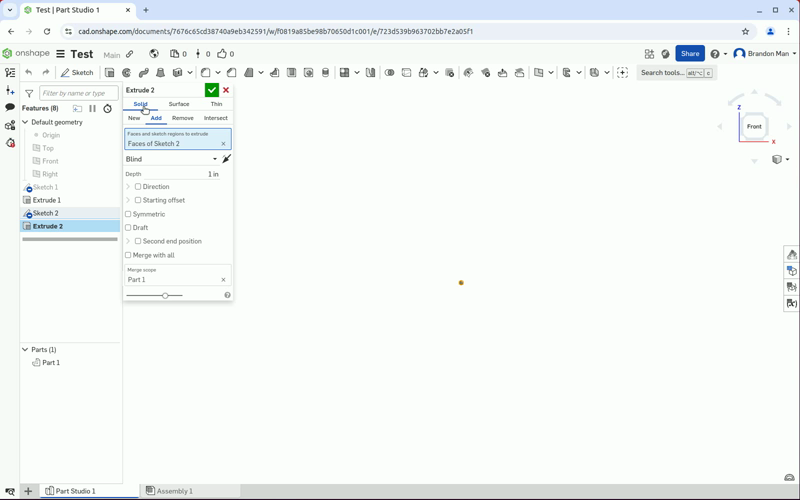
click(143, 106)
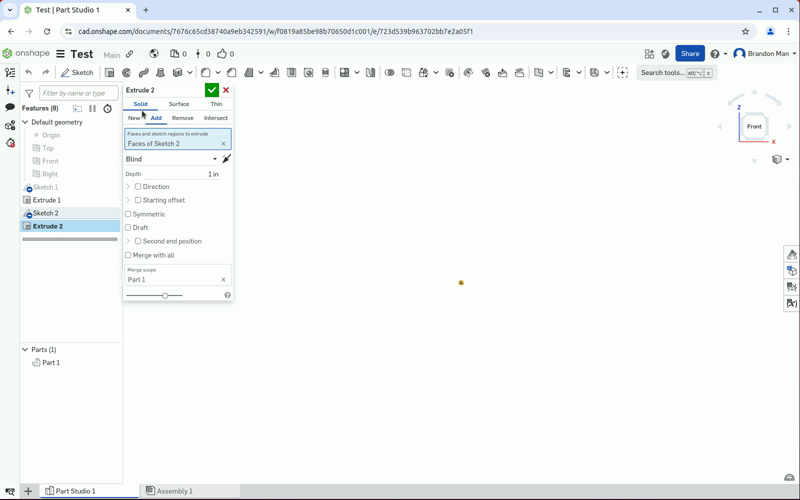
mouse_move(137, 120)
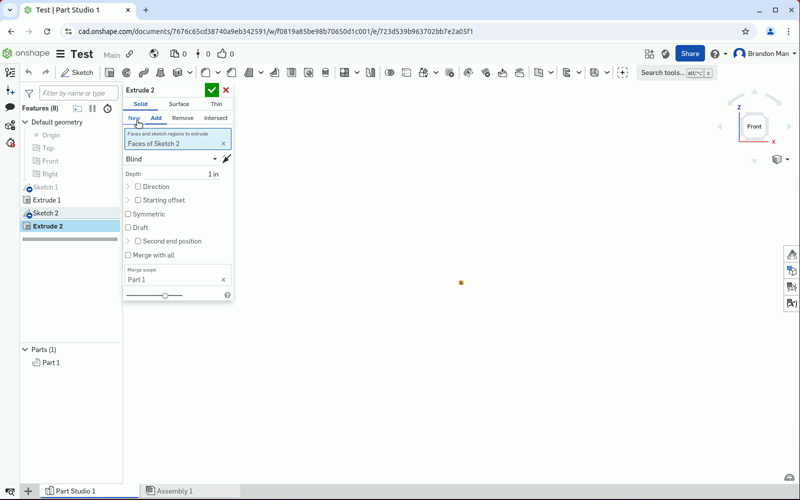
click(137, 120)
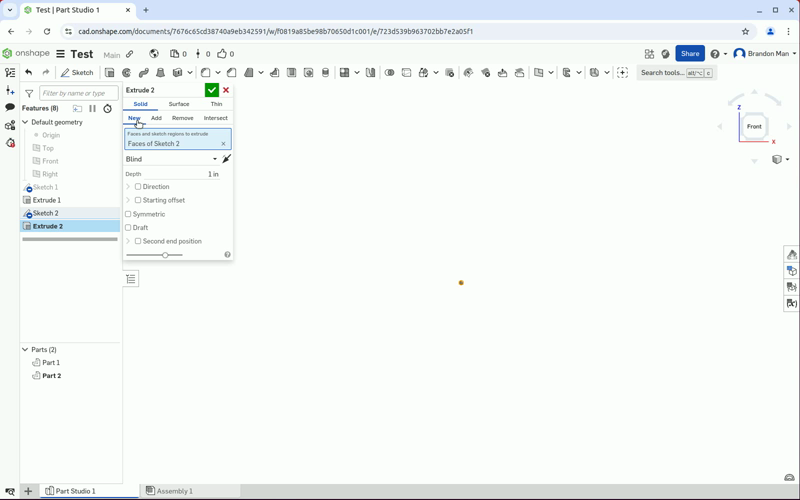
key(tab, 4)
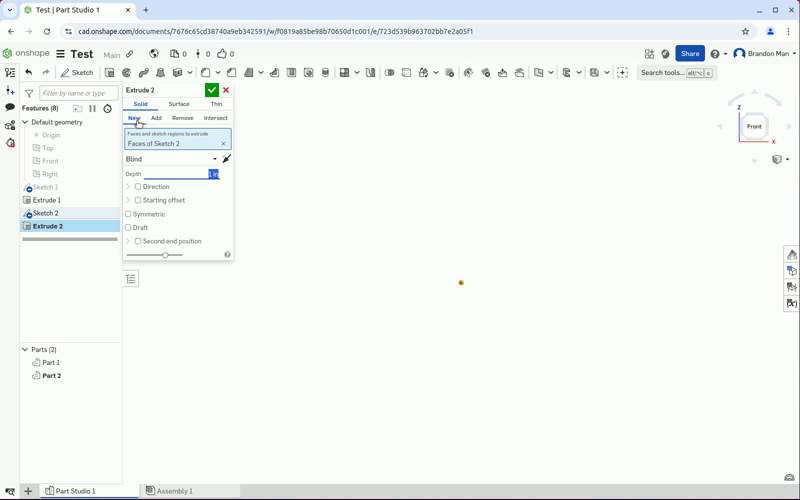
text(23.108)
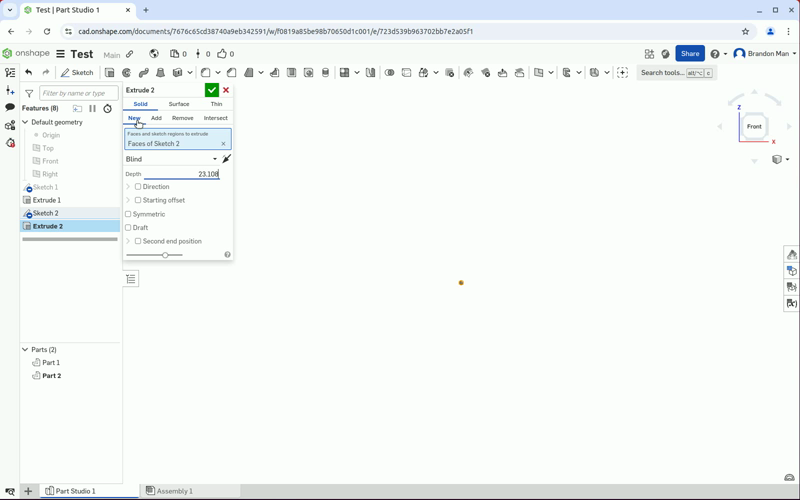
key(enter)
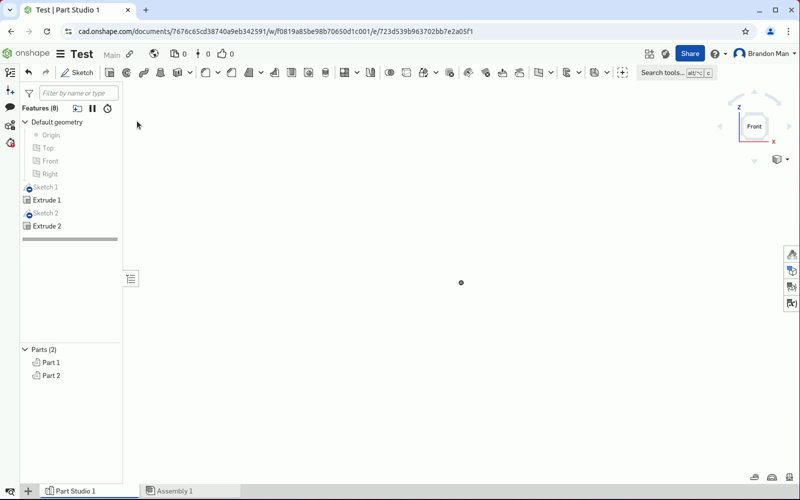
key(shift+h)
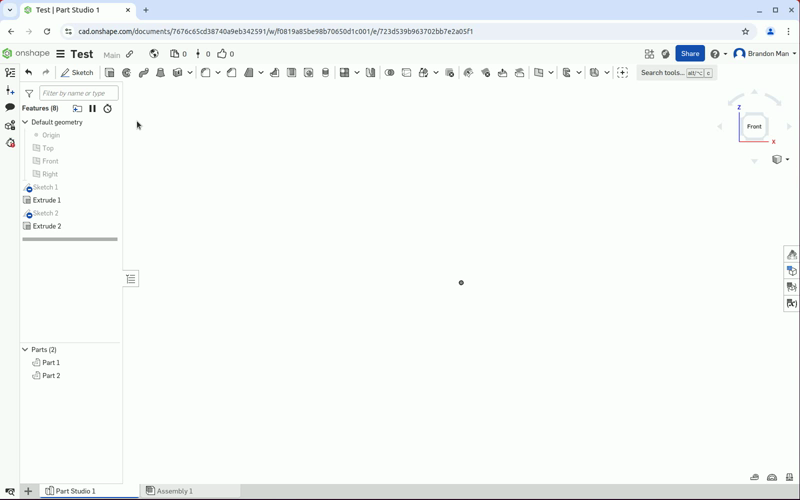
key(shift+h)
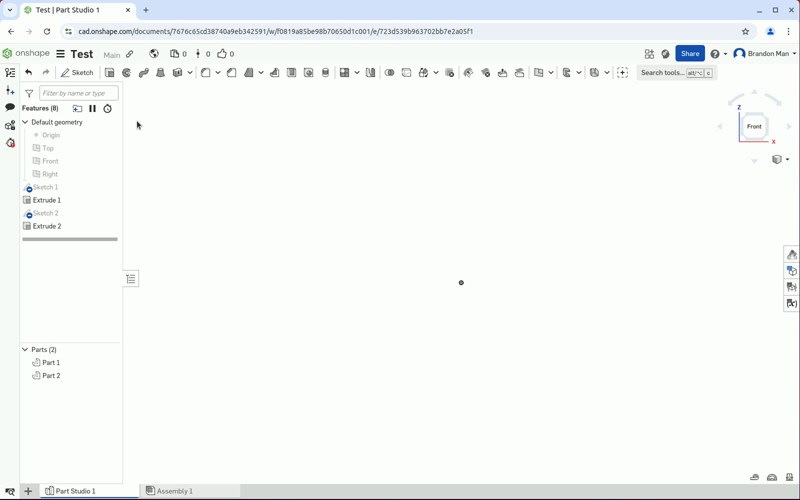
key(shift+7)
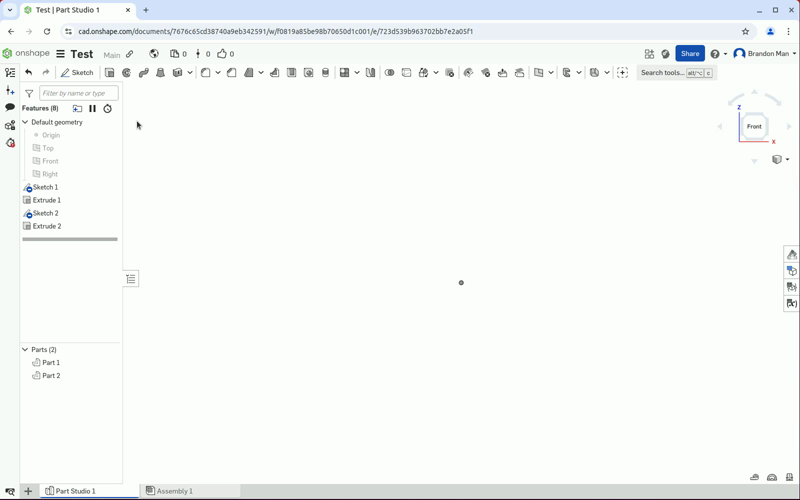
key(left, 2)
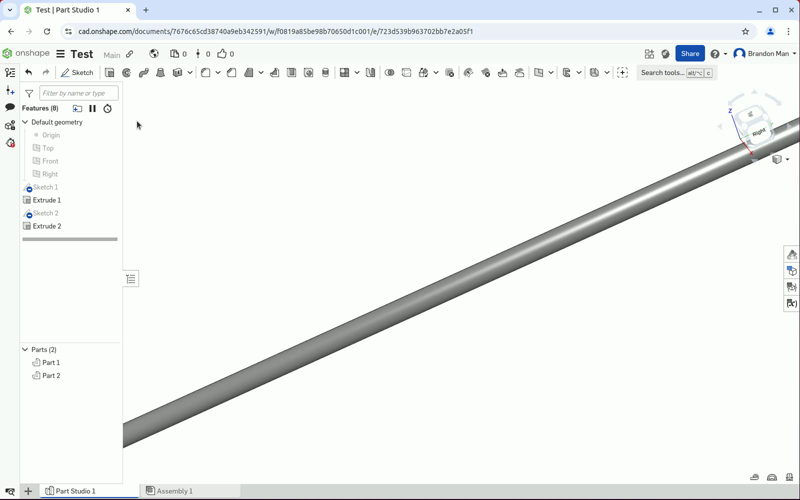
key(down, 2)
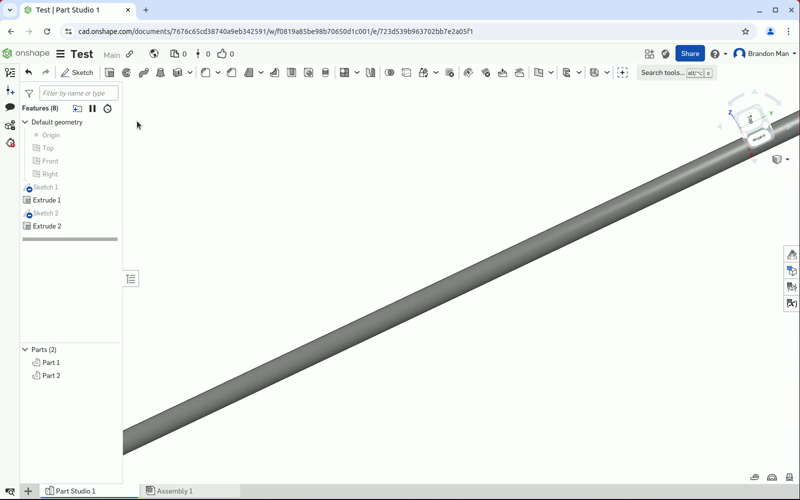
key(up, 2)
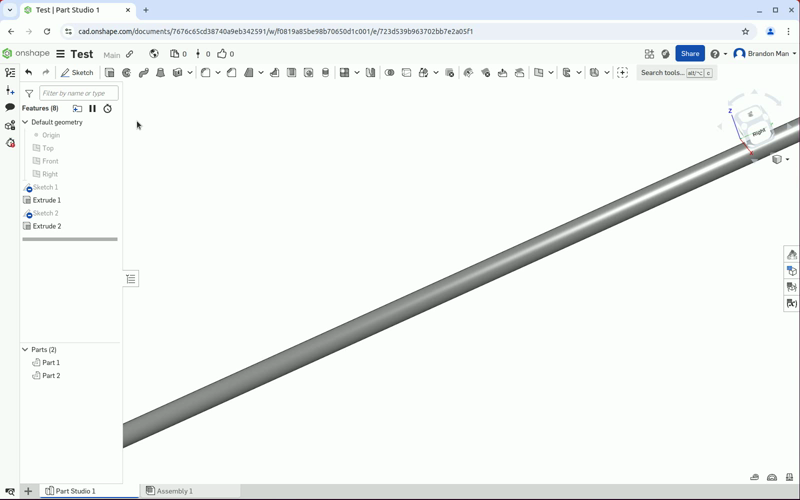
key(right, 2)
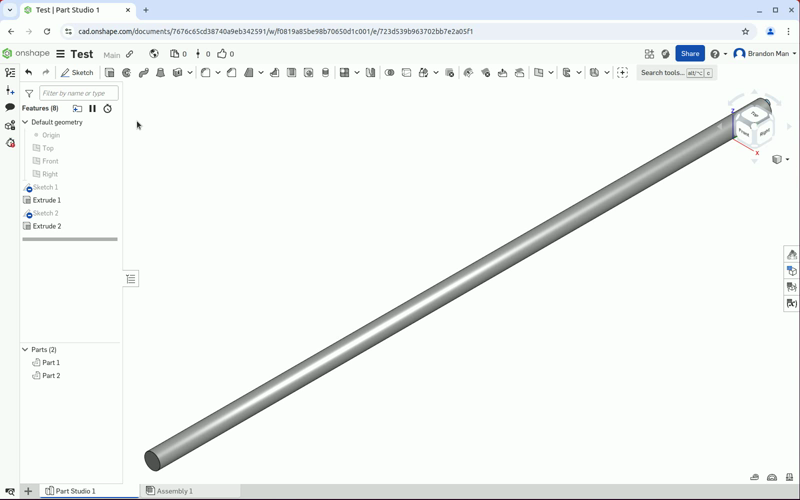
mouse_move(73, 189)
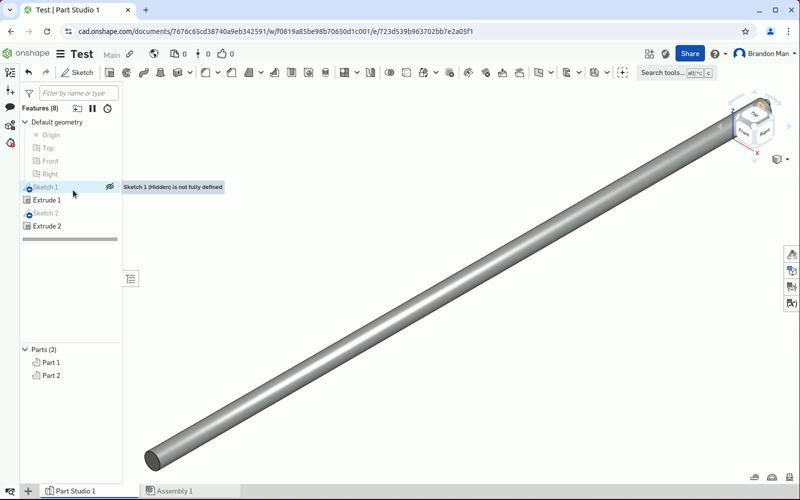
click(73, 189)